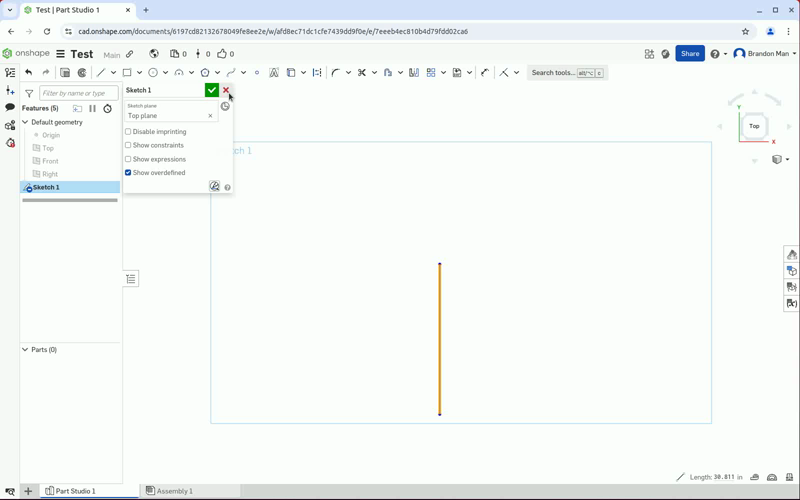
key(shift+h)
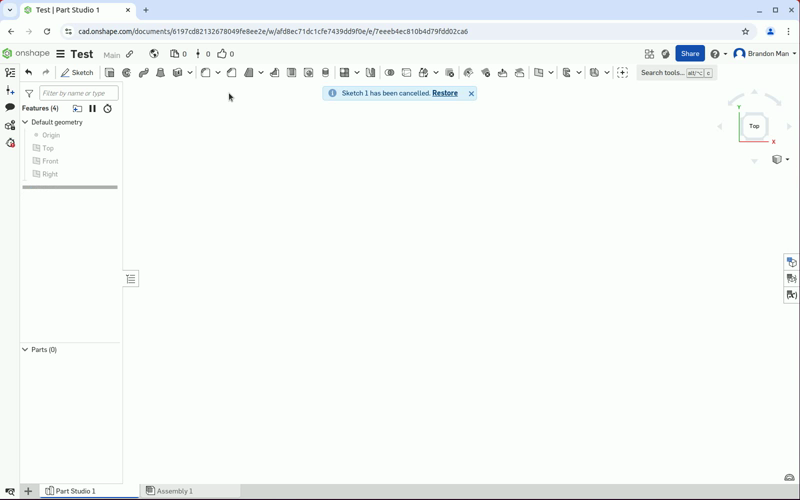
mouse_move(73, 352)
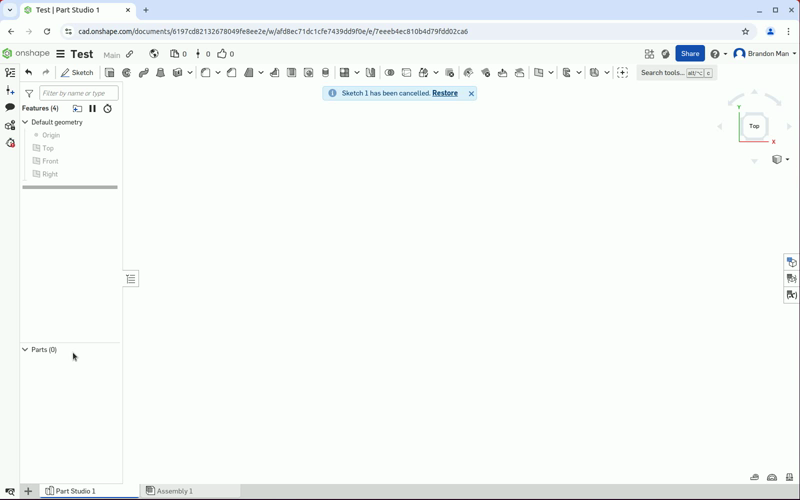
key(y)
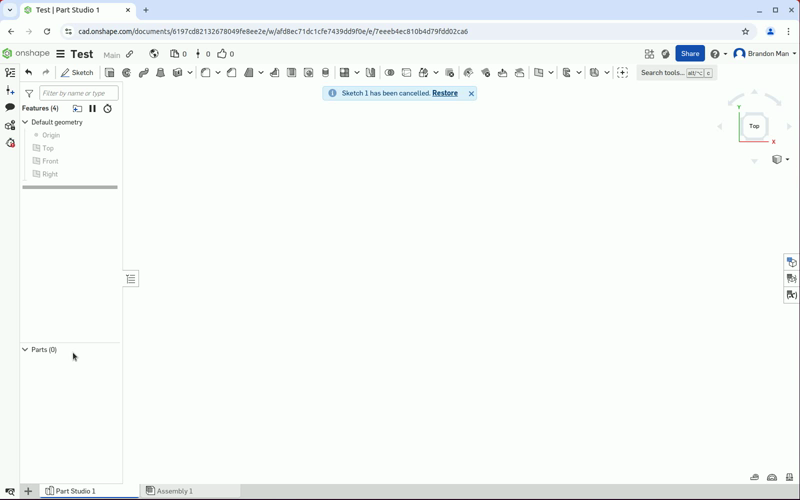
key(shift+p)
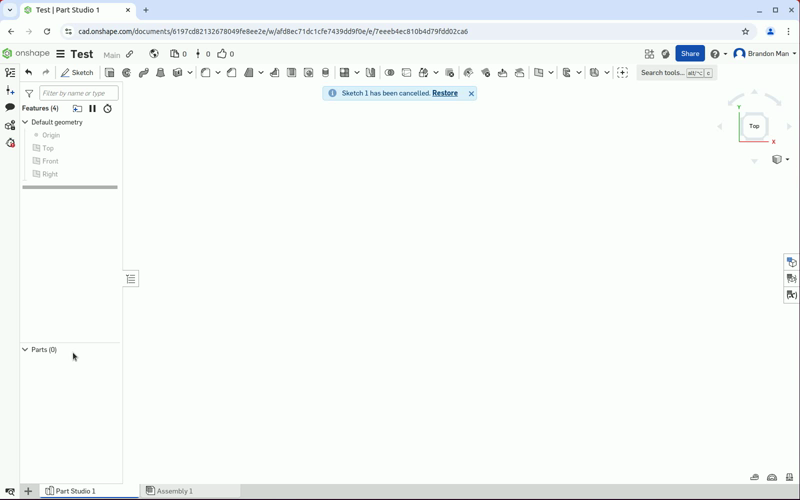
key(space)
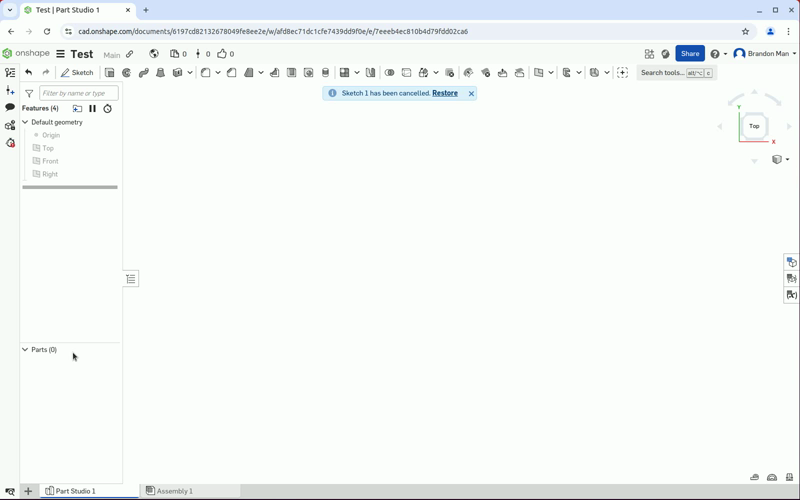
key_down(shift)
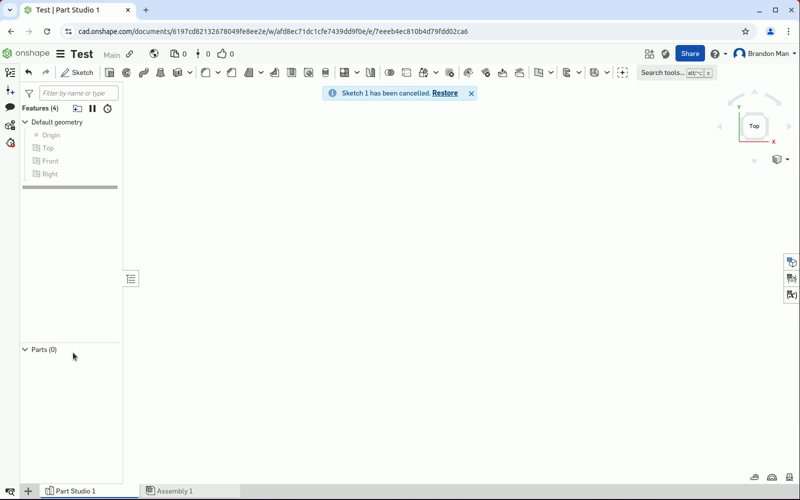
key(up)
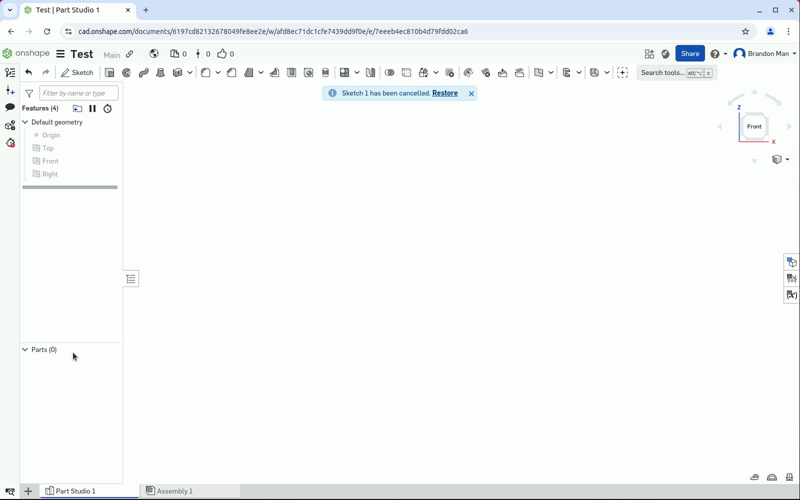
key_up(shift)
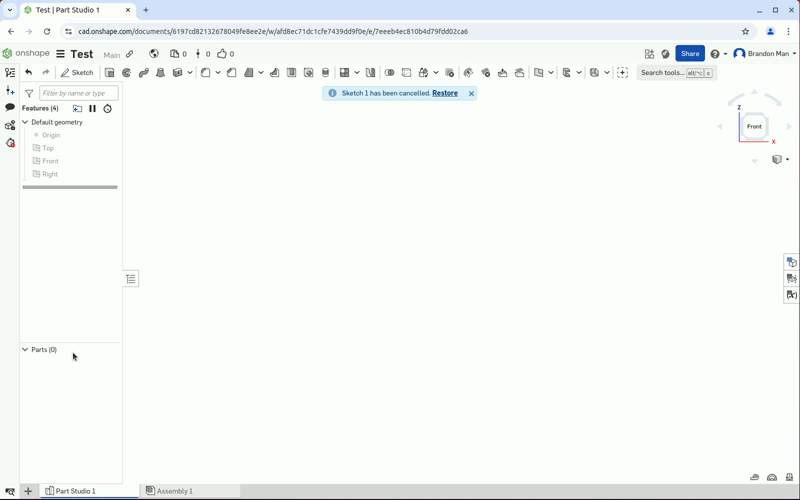
mouse_move(73, 352)
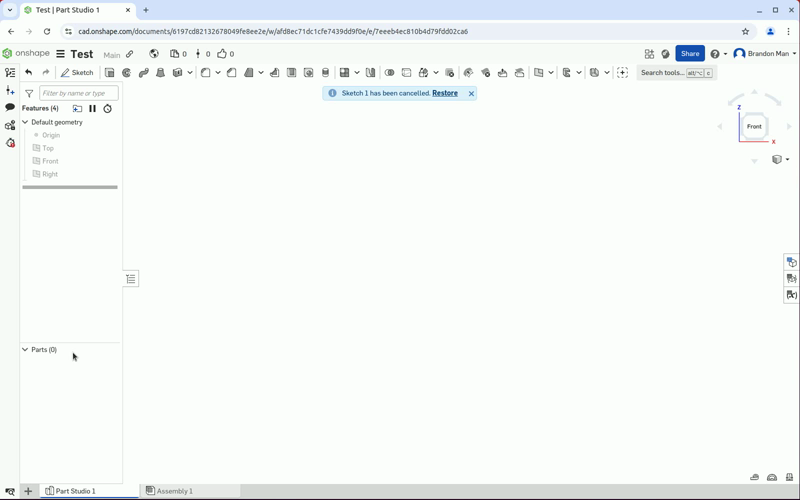
key(shift+y)
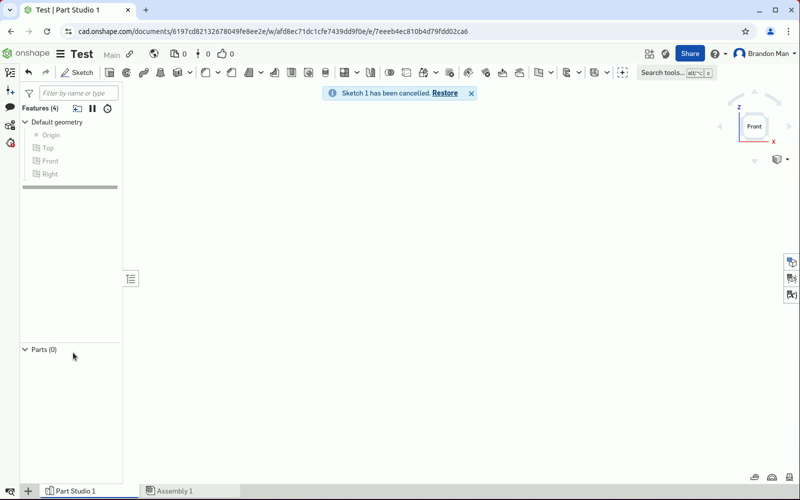
key(shift+s)
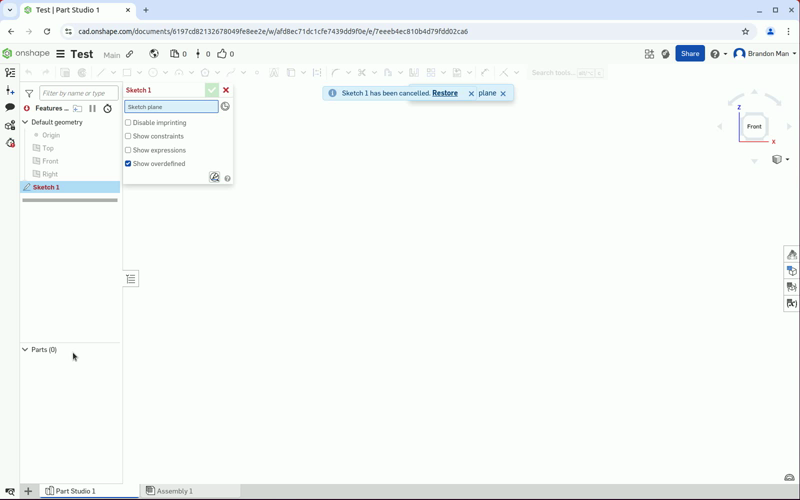
mouse_move(73, 163)
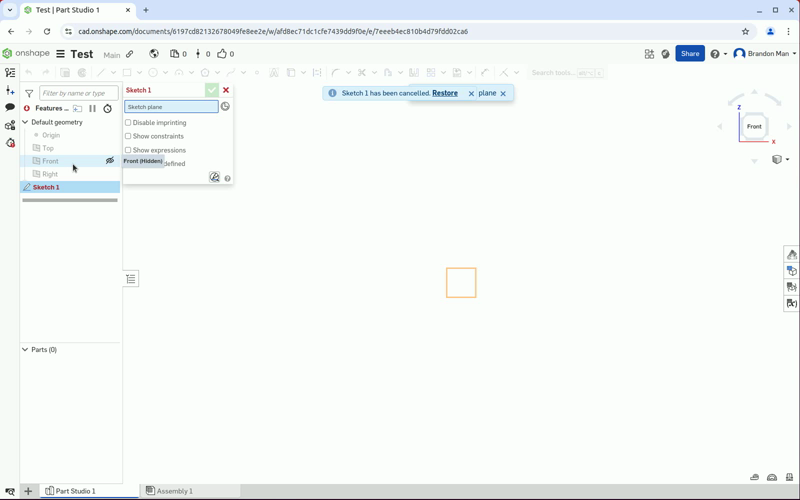
click(73, 163)
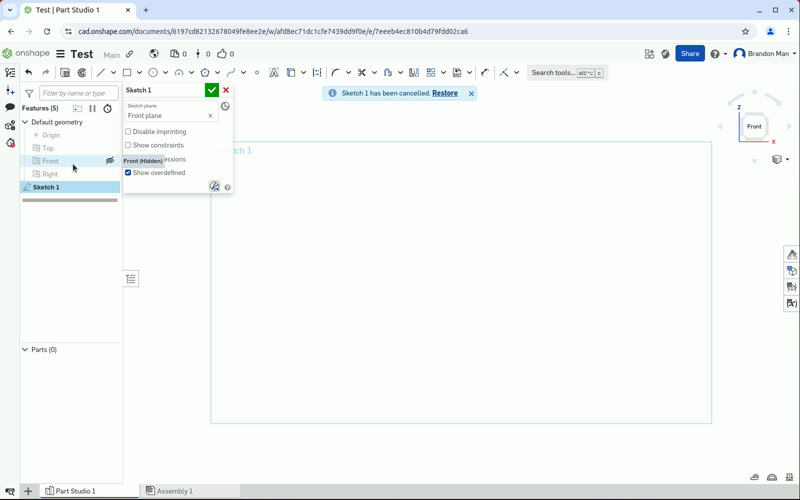
mouse_move(73, 352)
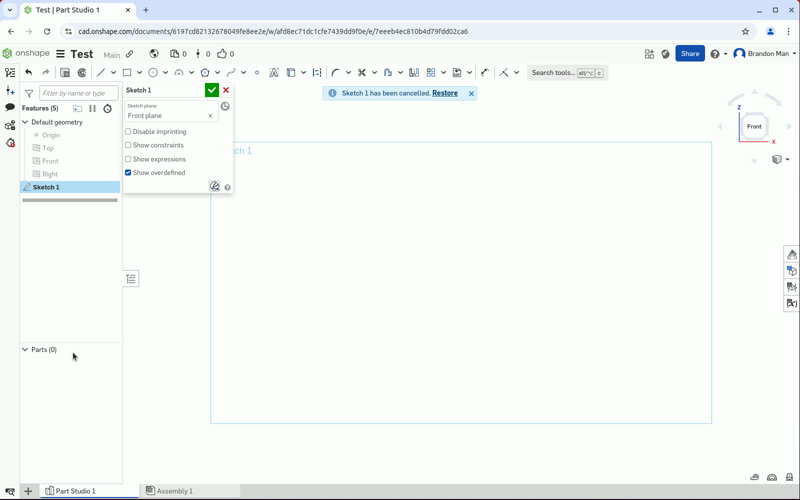
key(y)
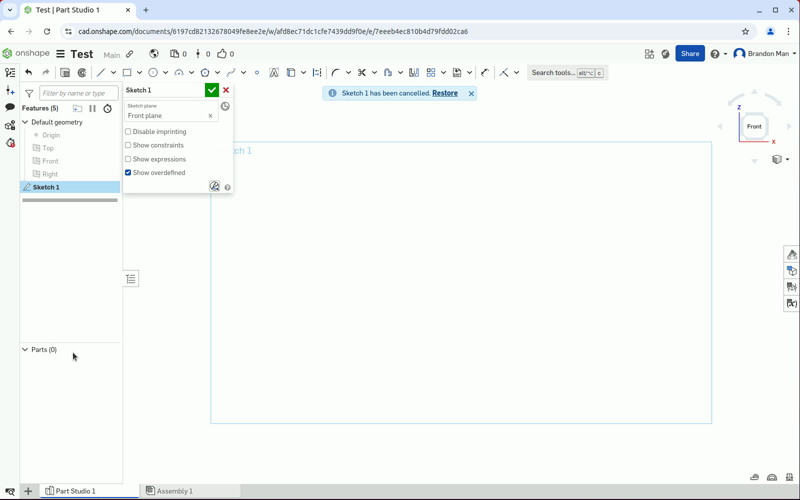
key(l)
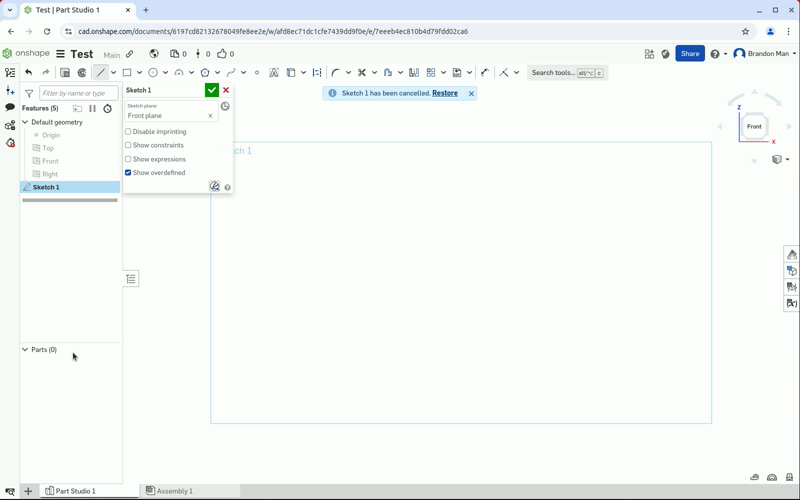
key_down(shift)
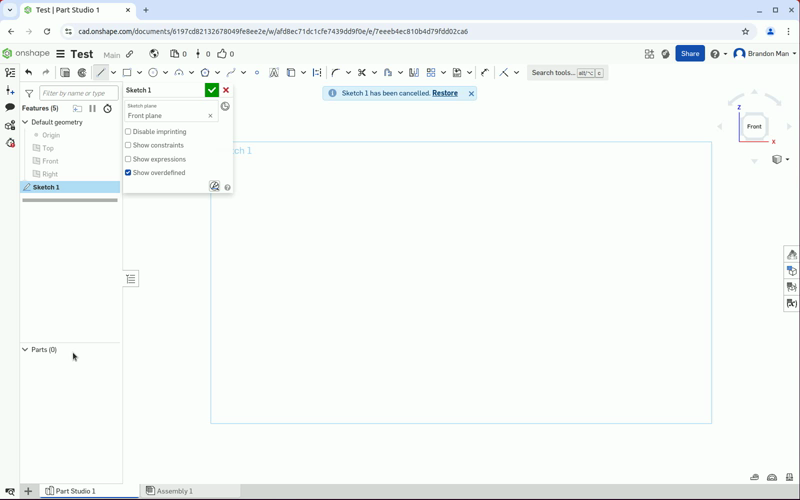
mouse_move(460, 282)
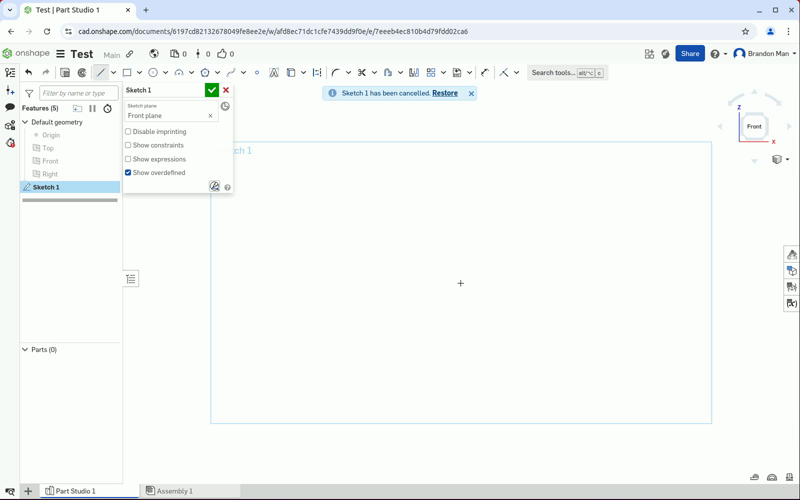
click(460, 282)
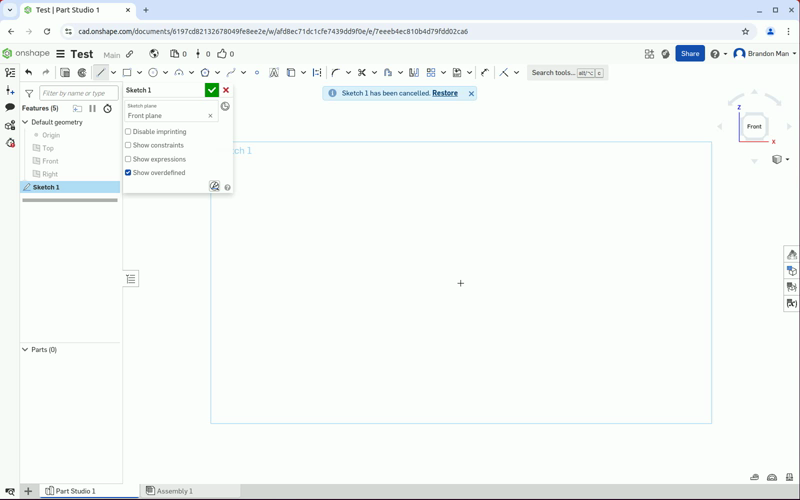
key_up(shift)
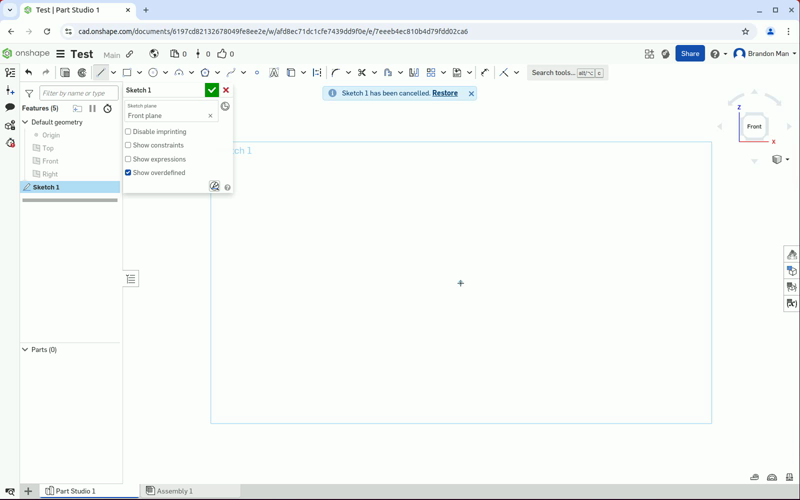
key_down(shift)
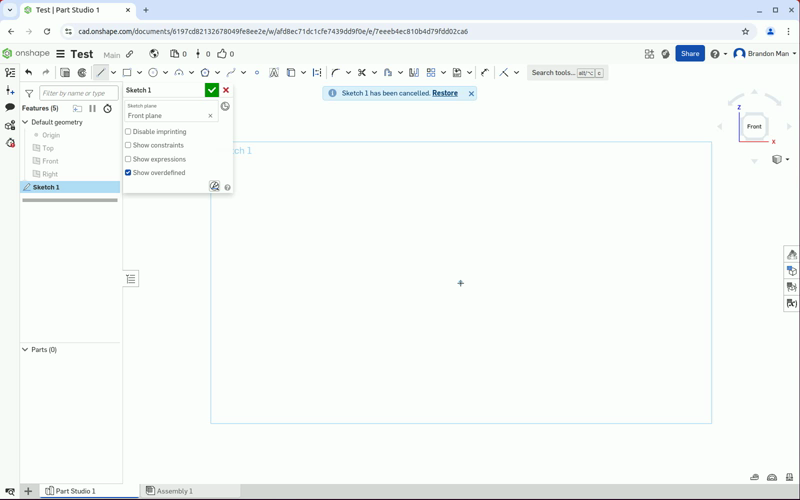
mouse_move(490, 282)
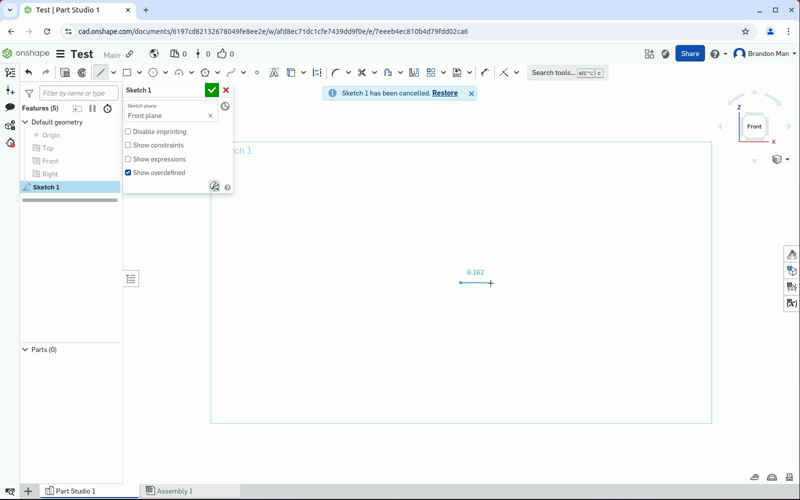
mouse_move(508, 282)
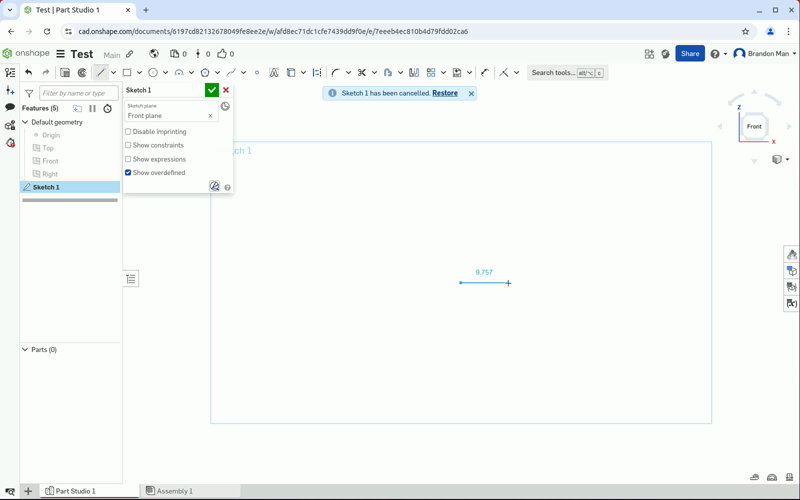
click(508, 282)
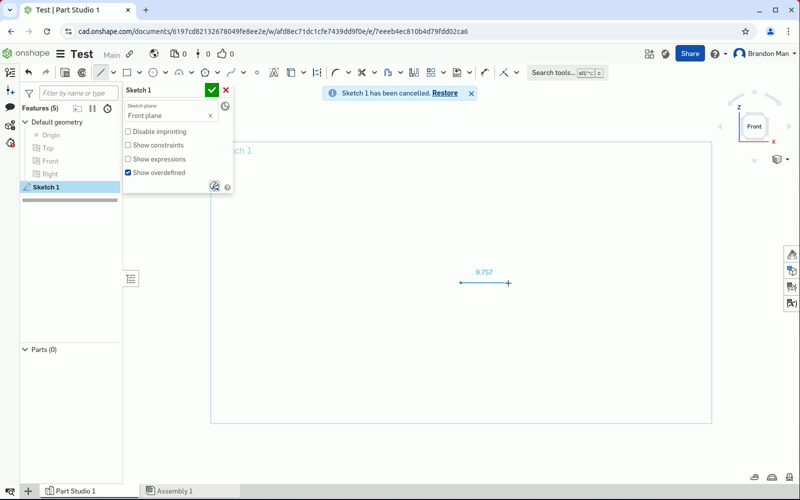
key_up(shift)
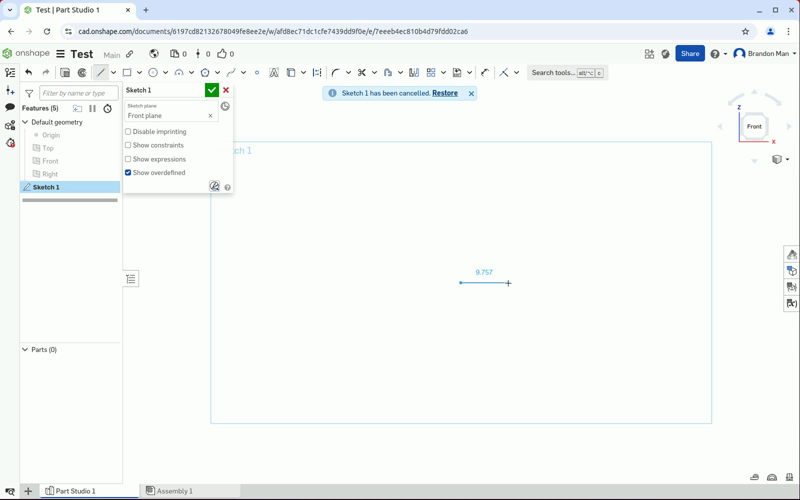
key_down(shift)
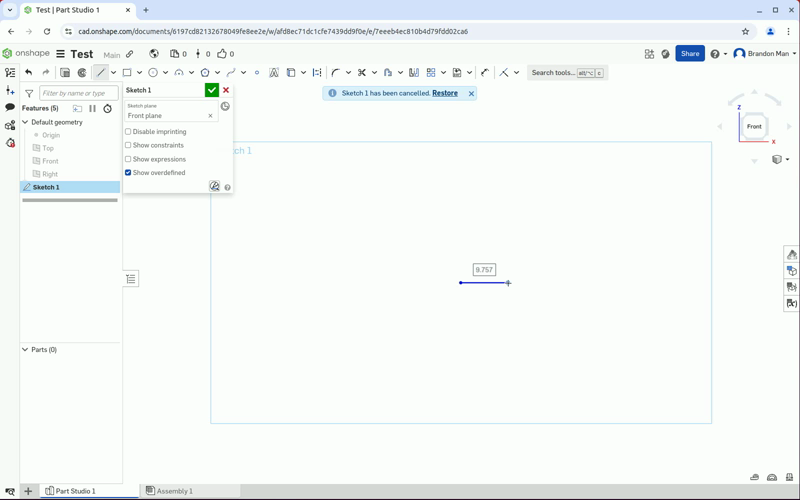
mouse_move(508, 205)
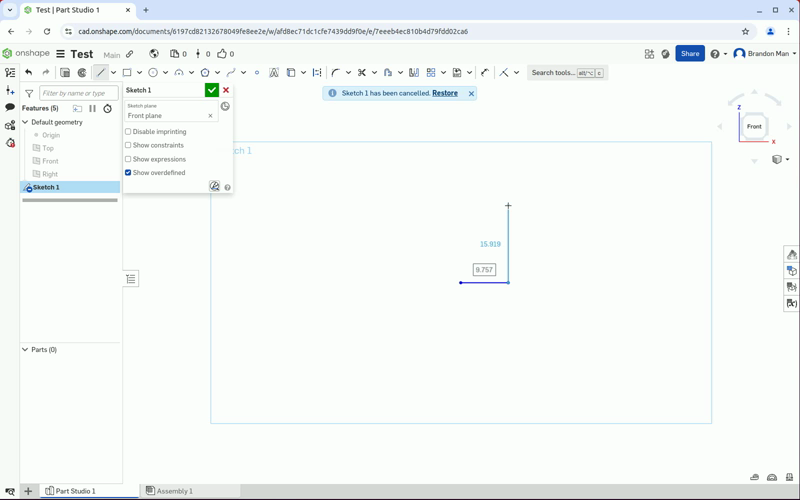
click(508, 205)
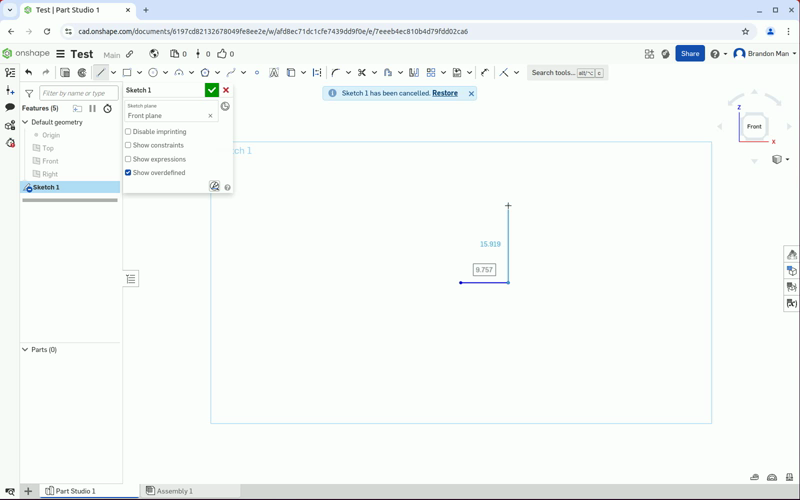
key_up(shift)
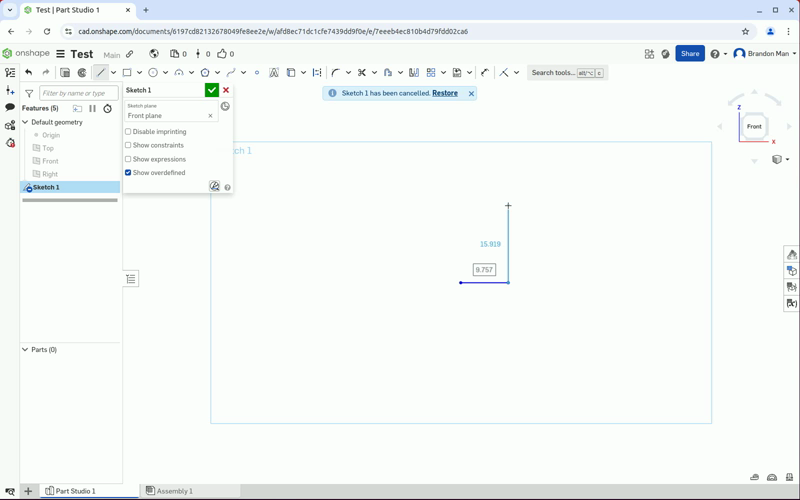
key_down(shift)
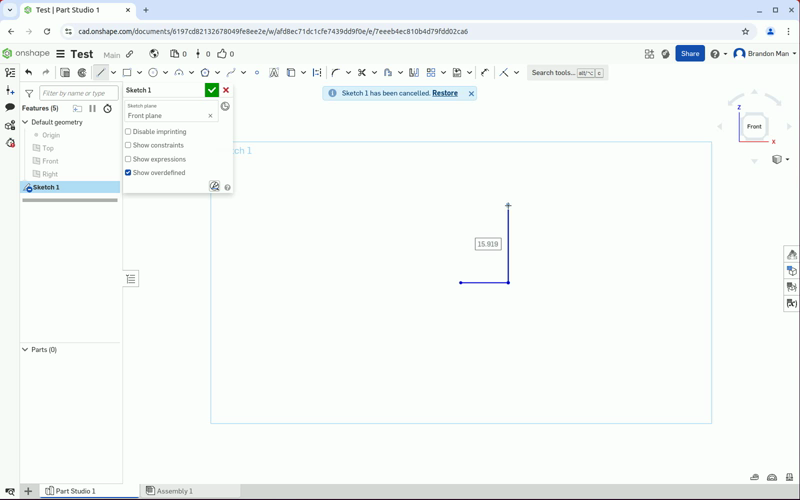
mouse_move(538, 205)
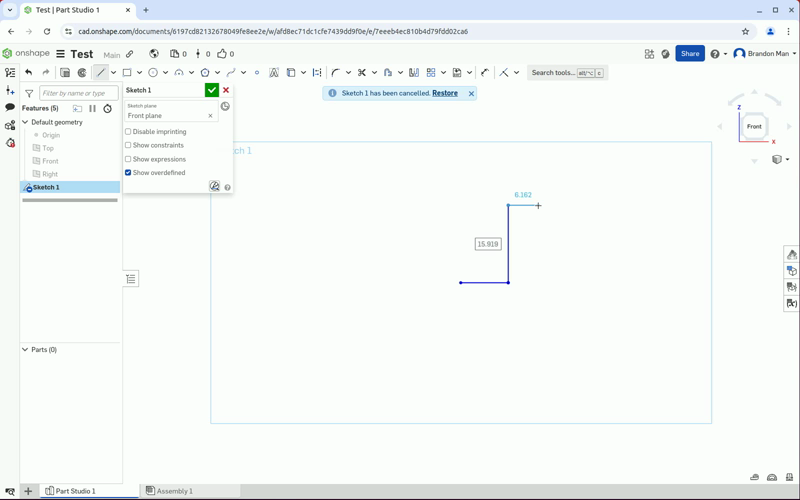
mouse_move(460, 205)
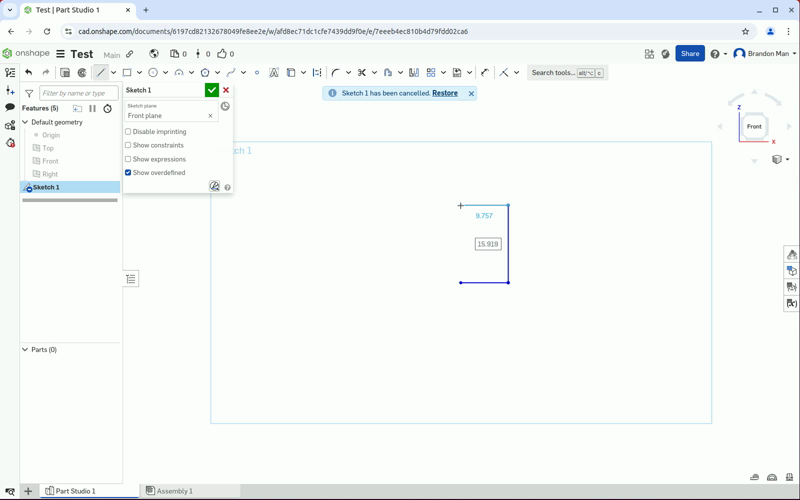
click(460, 205)
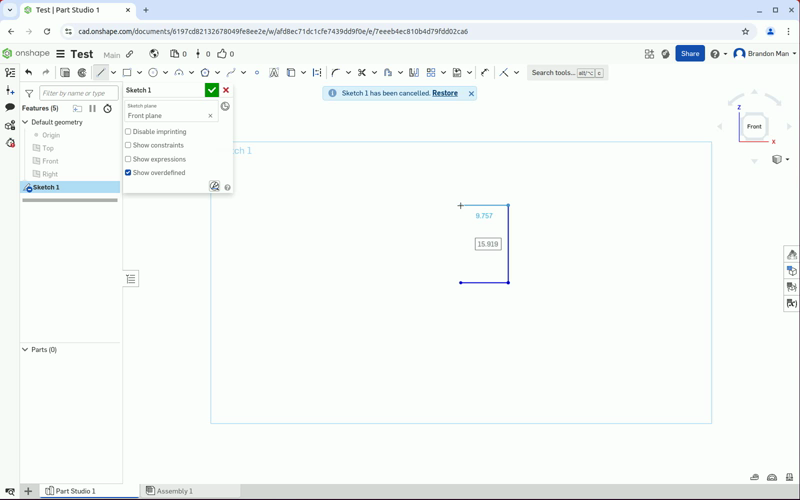
key_up(shift)
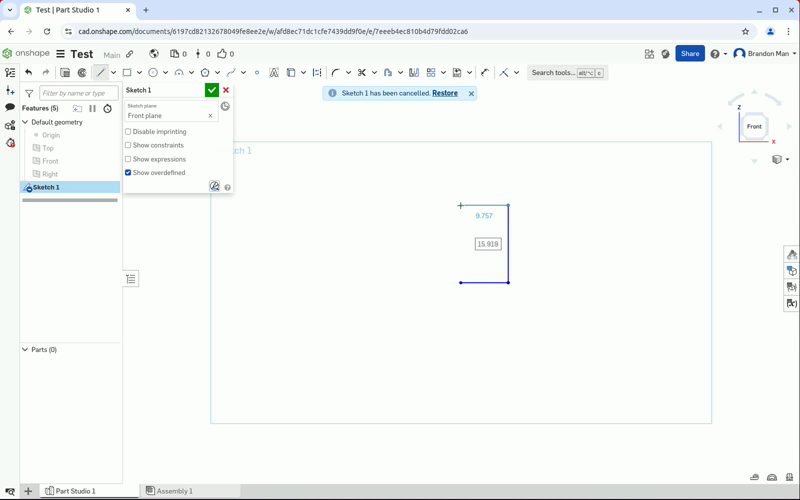
key_down(shift)
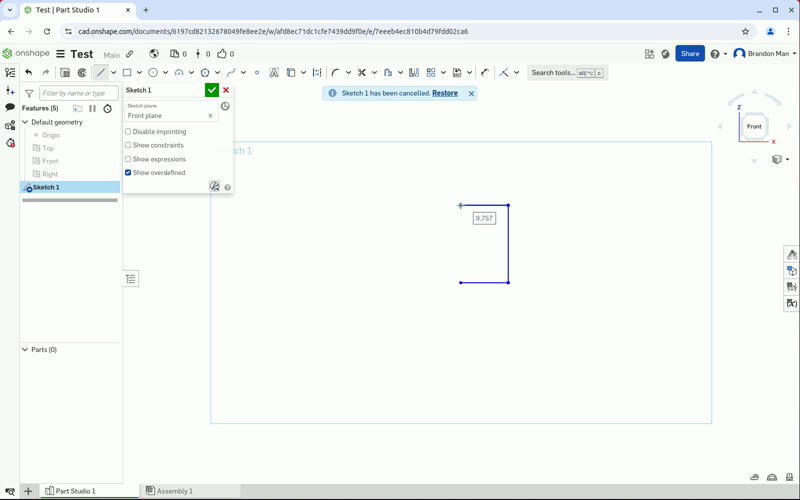
mouse_move(460, 282)
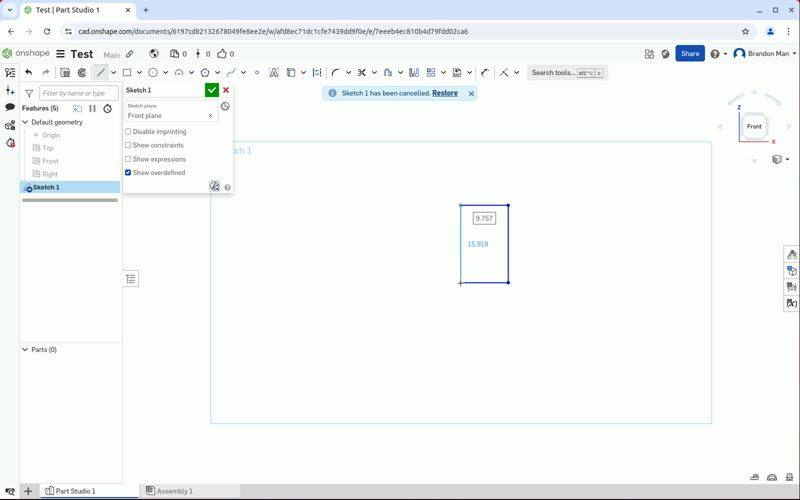
key_up(shift)
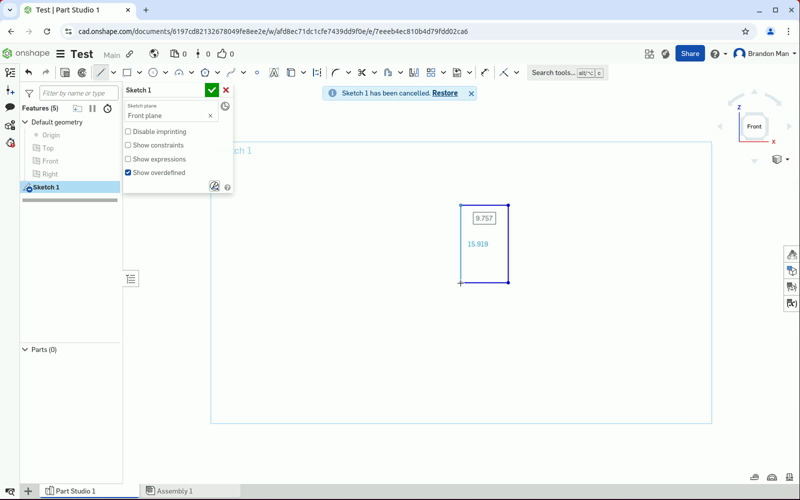
click(460, 282)
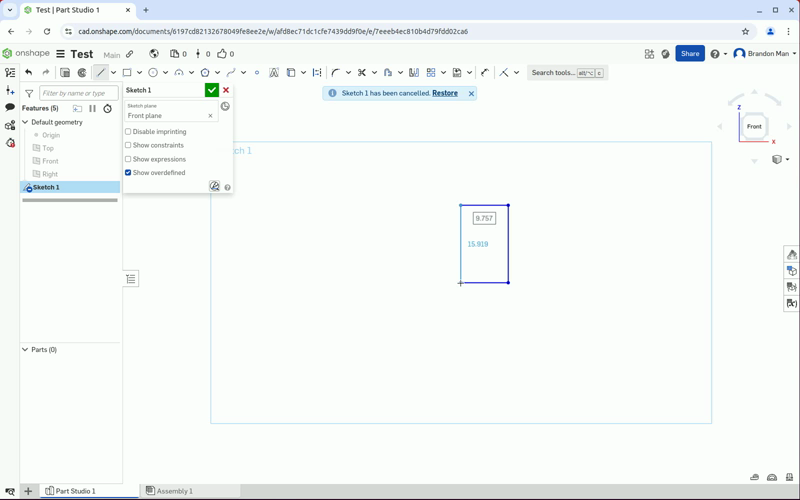
key(esc)
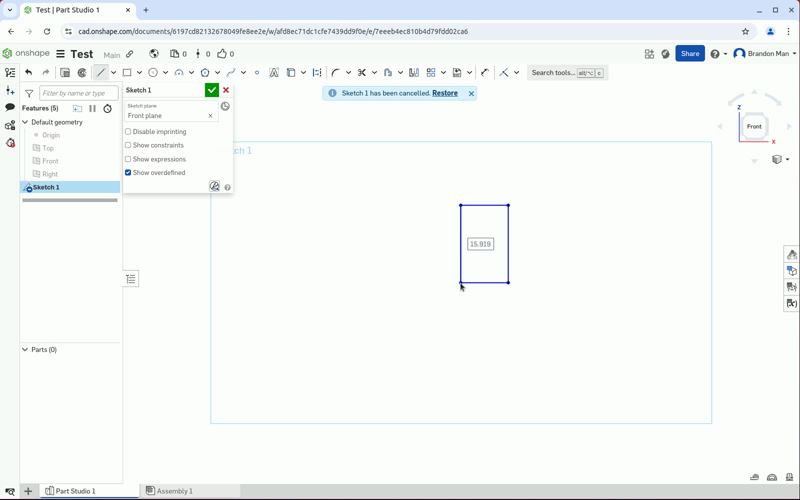
mouse_move(465, 257)
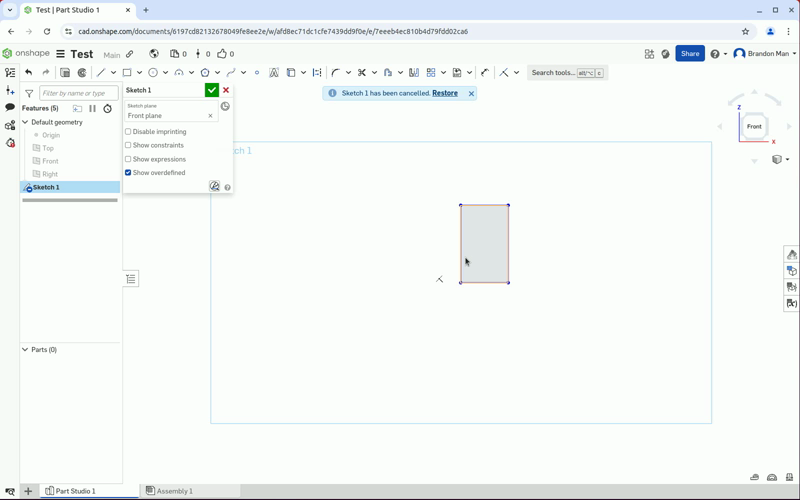
click(465, 257)
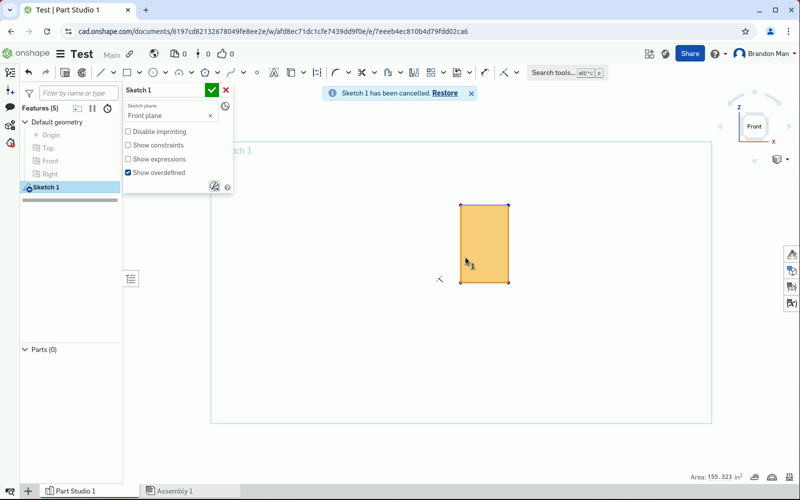
mouse_move(73, 352)
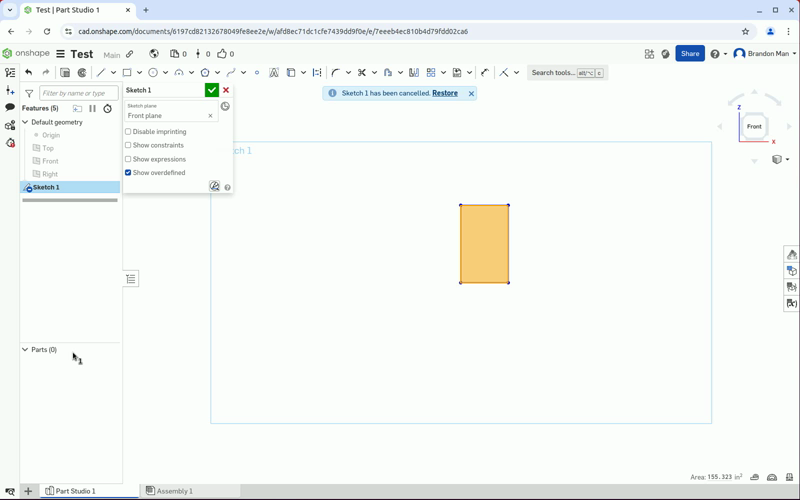
key(shift+y)
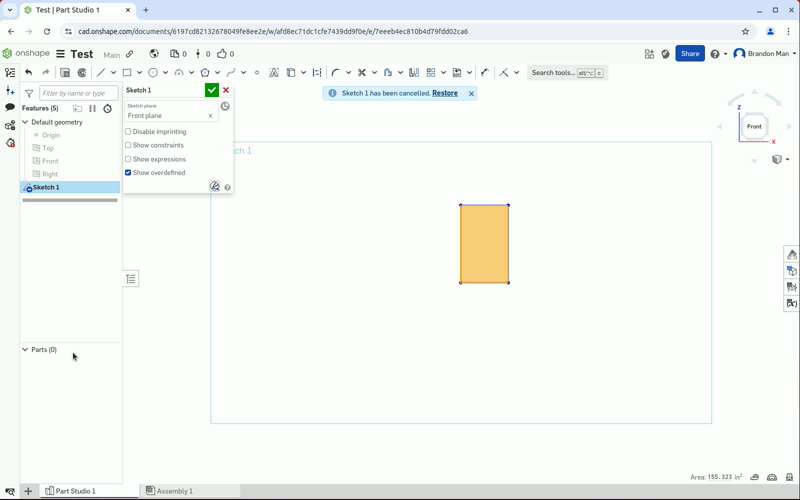
key(shift+e)
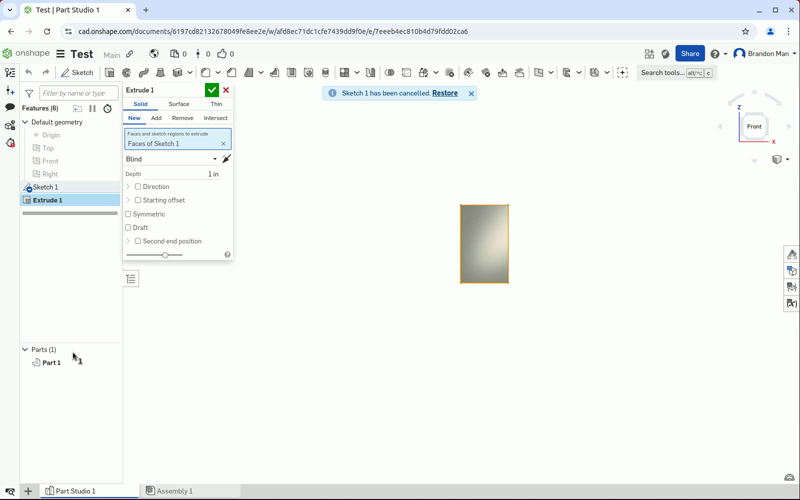
mouse_move(143, 106)
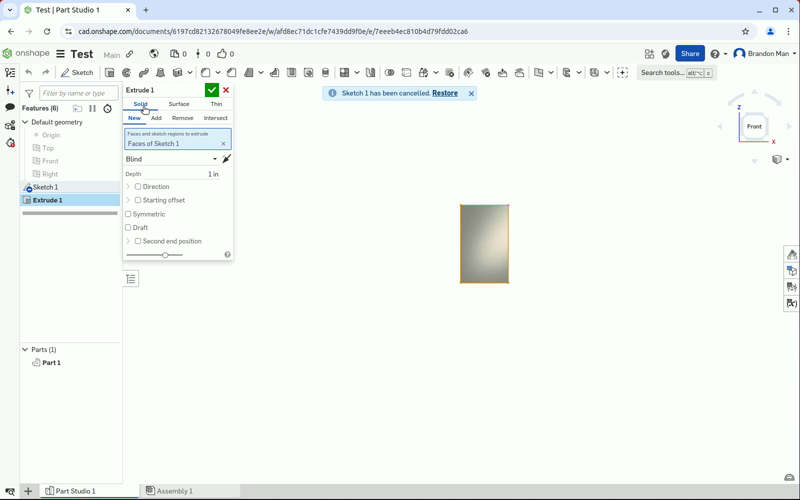
click(143, 106)
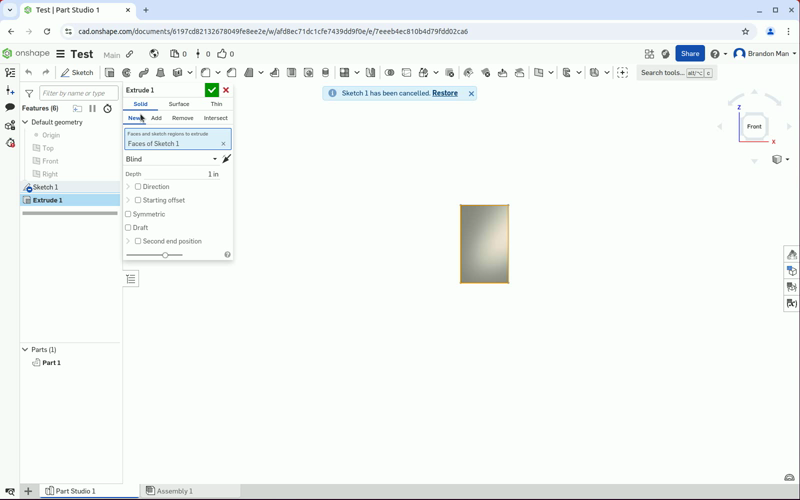
mouse_move(137, 120)
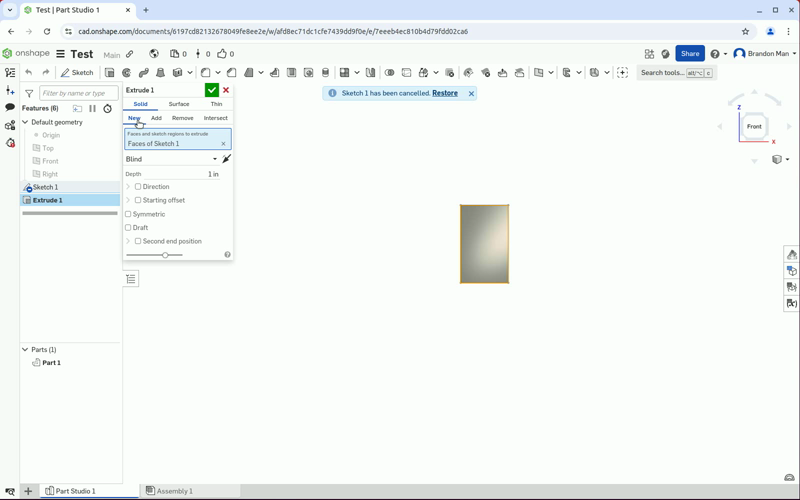
click(137, 120)
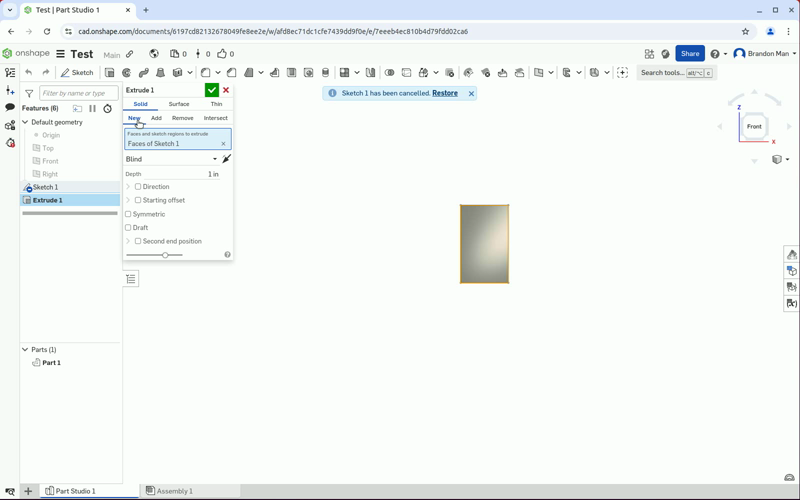
key(tab, 4)
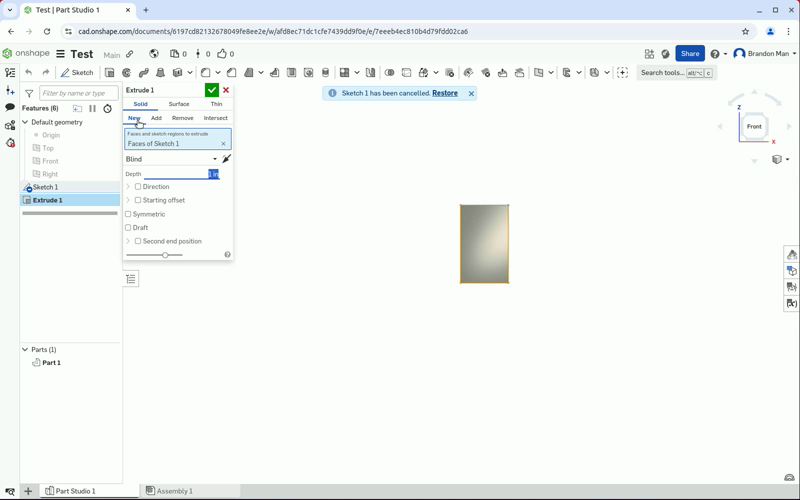
text(23.108)
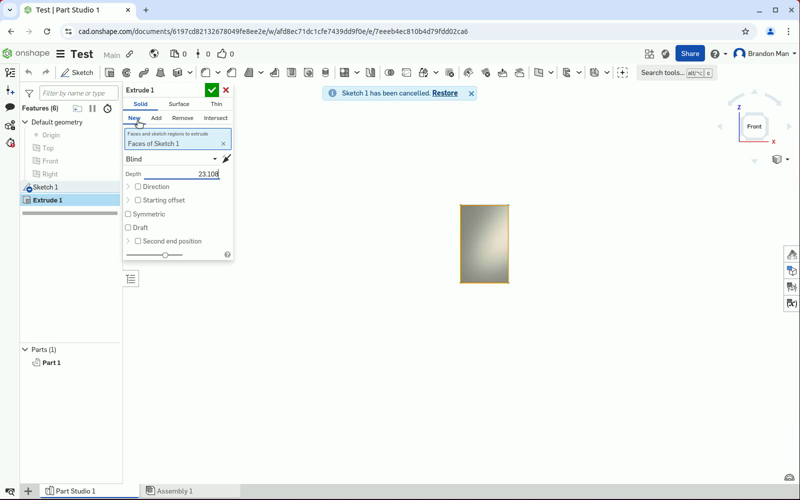
key(enter)
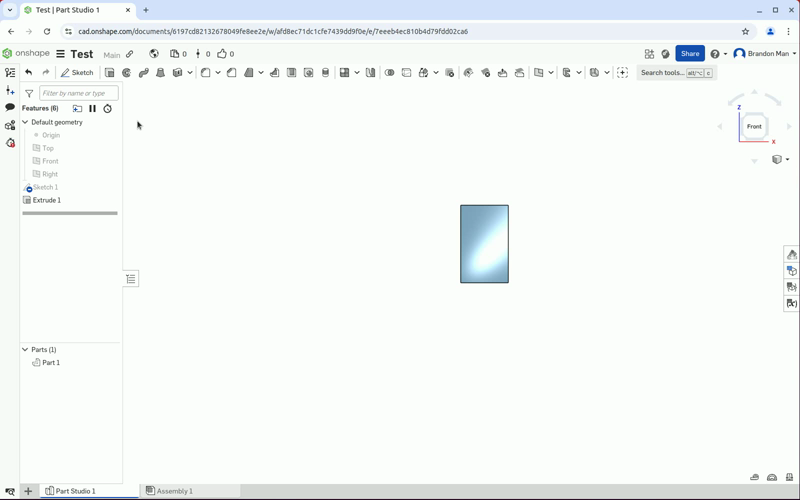
key(shift+h)
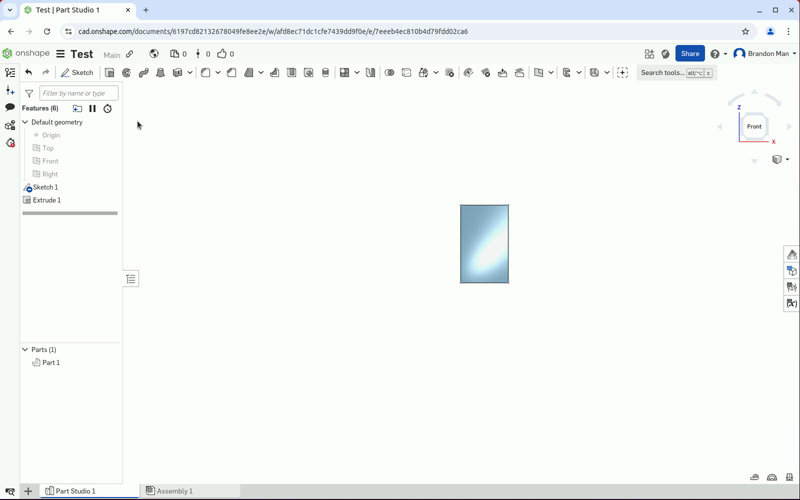
key(shift+h)
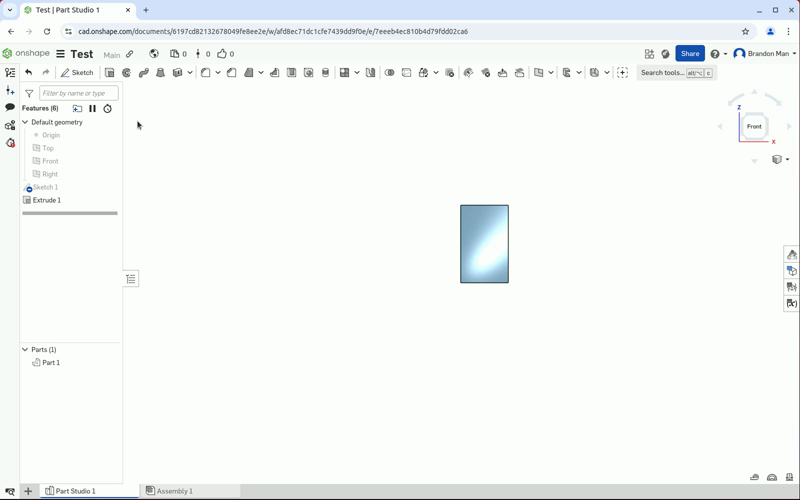
mouse_move(73, 189)
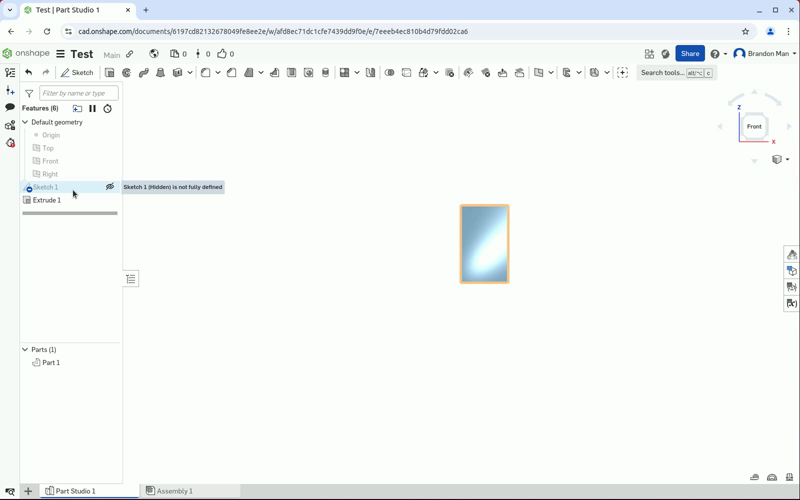
click(73, 189)
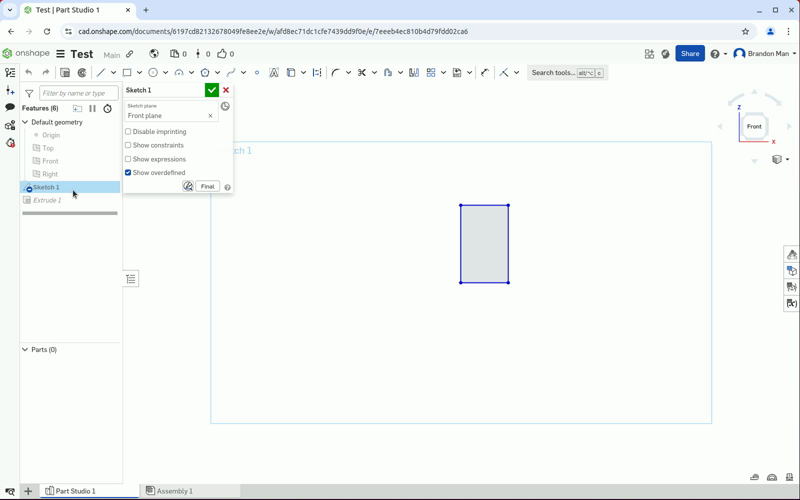
mouse_move(229, 92)
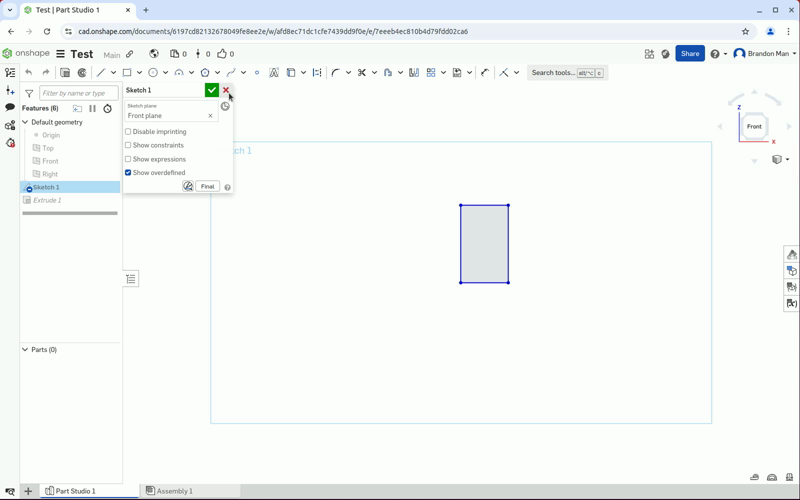
click(229, 92)
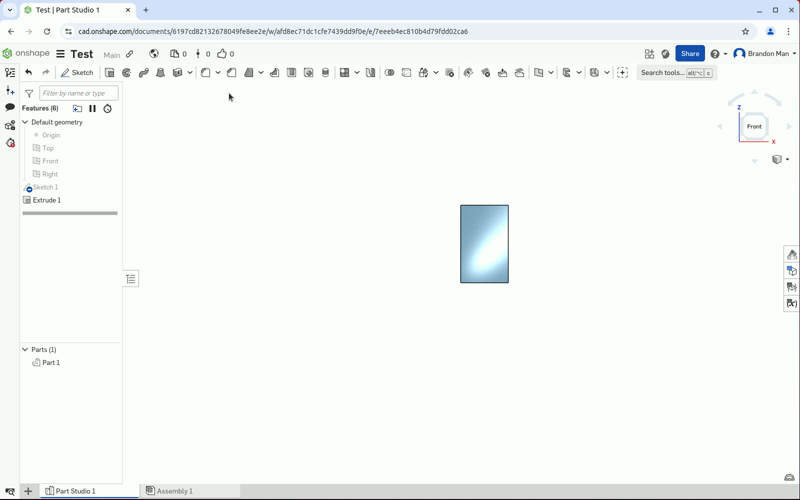
mouse_move(73, 352)
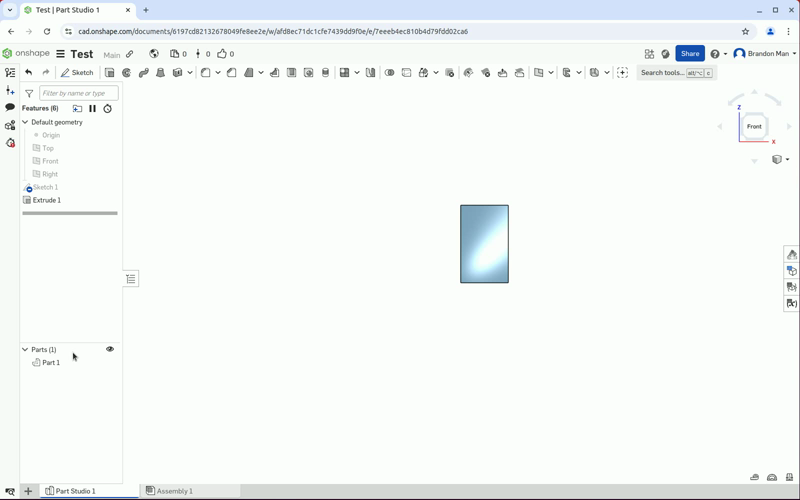
key(y)
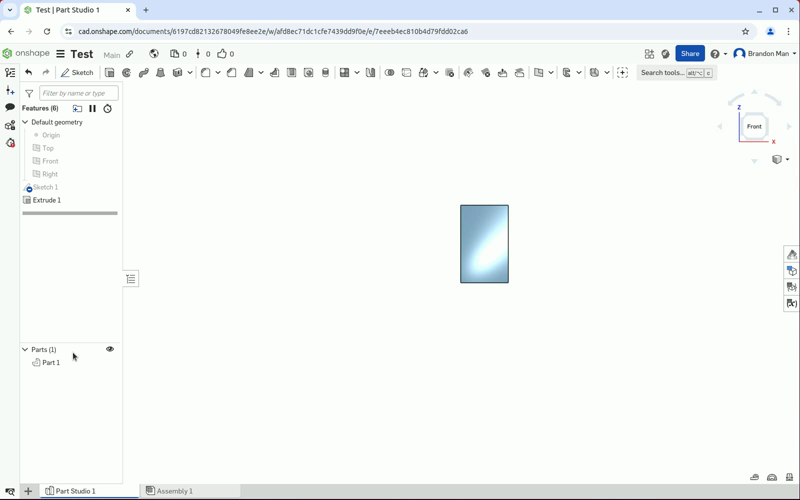
key(shift+p)
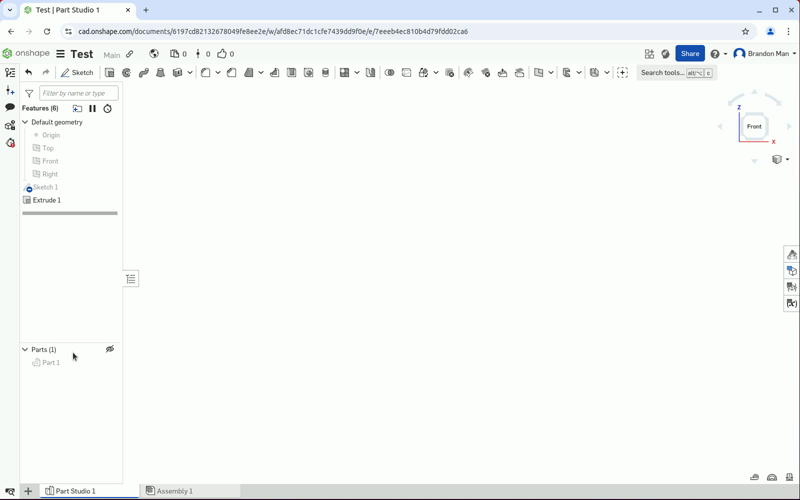
key(space)
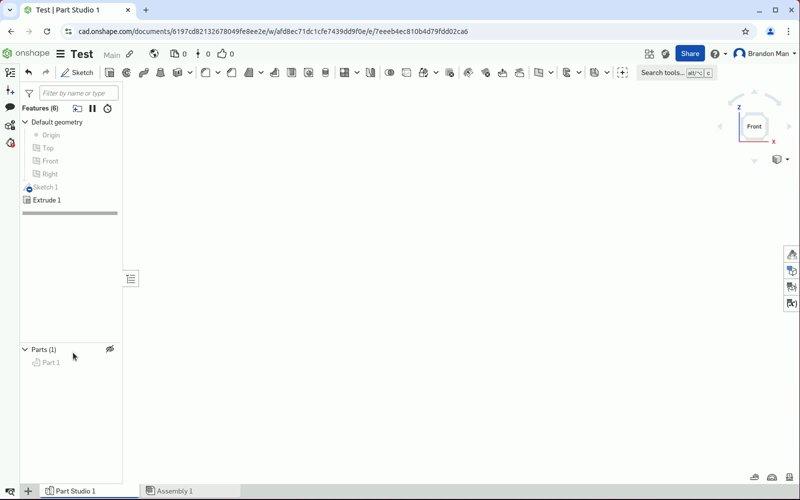
key_down(shift)
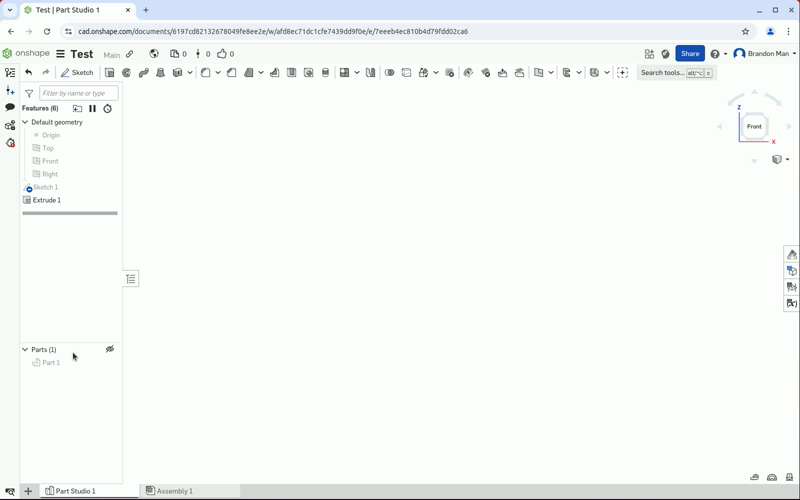
key(down)
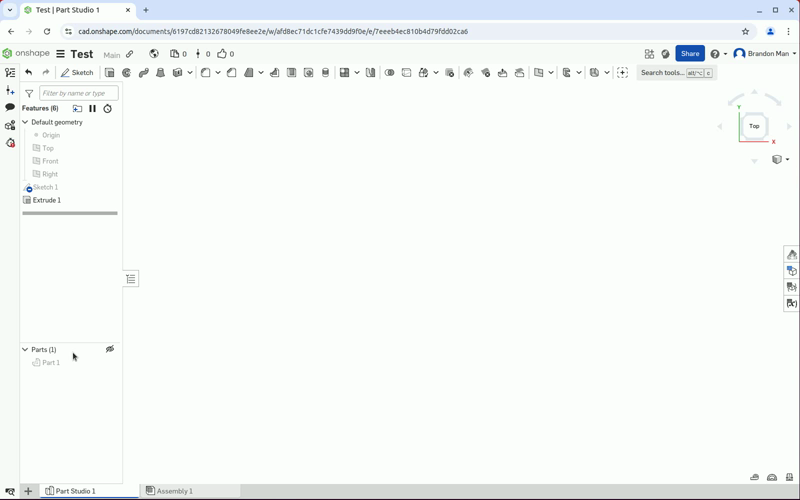
key_up(shift)
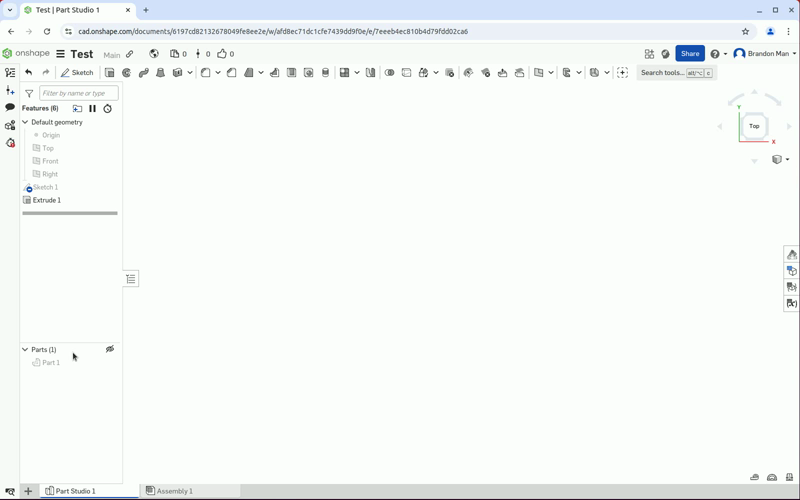
mouse_move(73, 352)
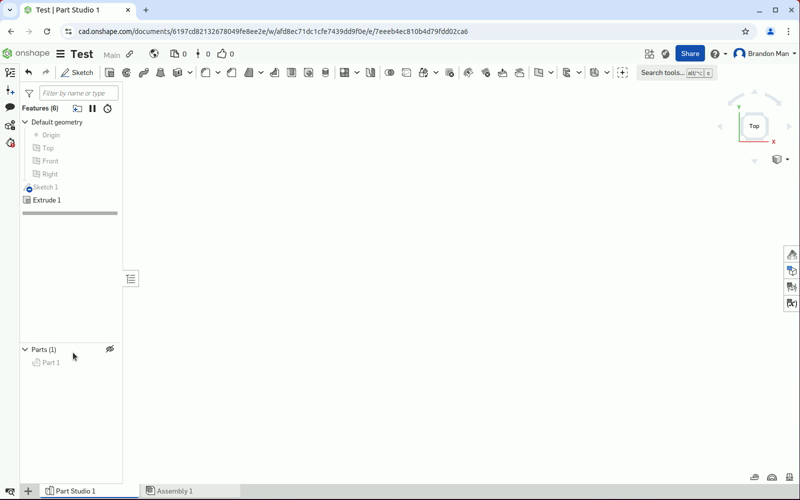
key(shift+y)
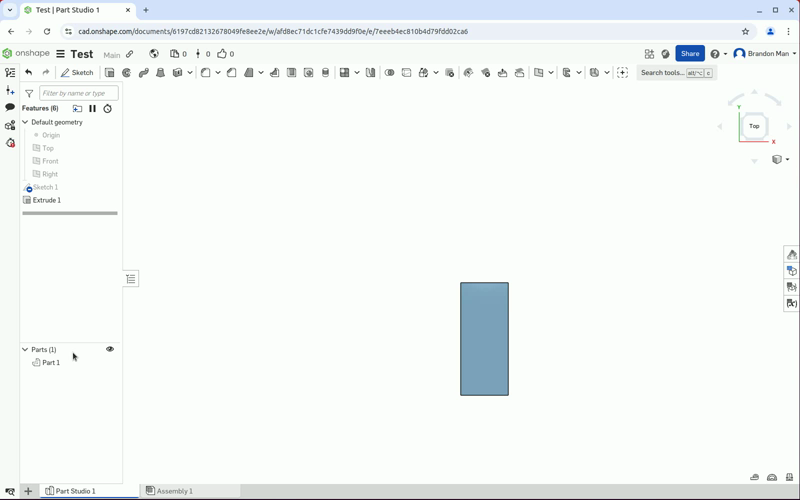
mouse_move(541, 75)
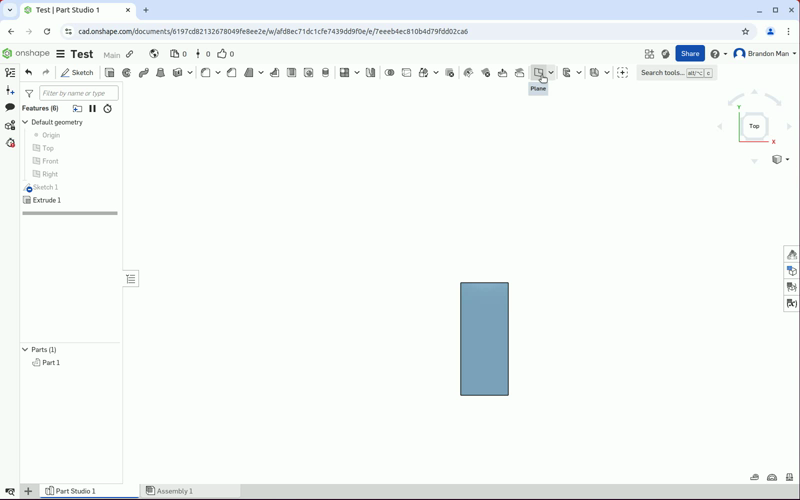
click(541, 75)
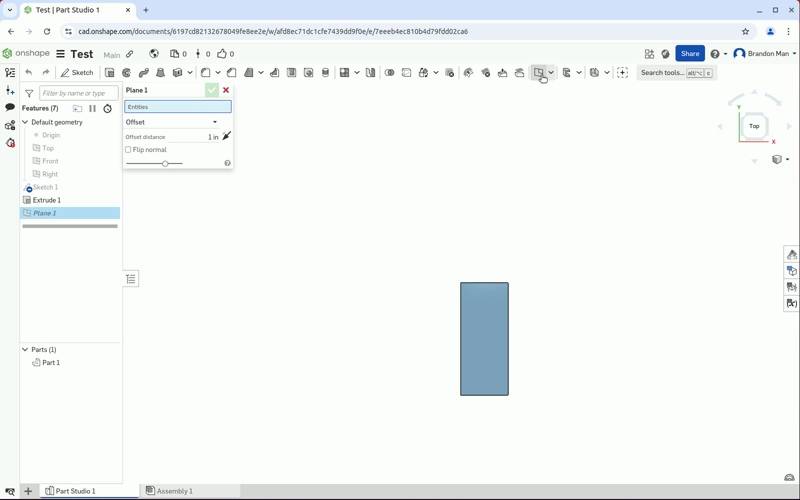
mouse_move(73, 150)
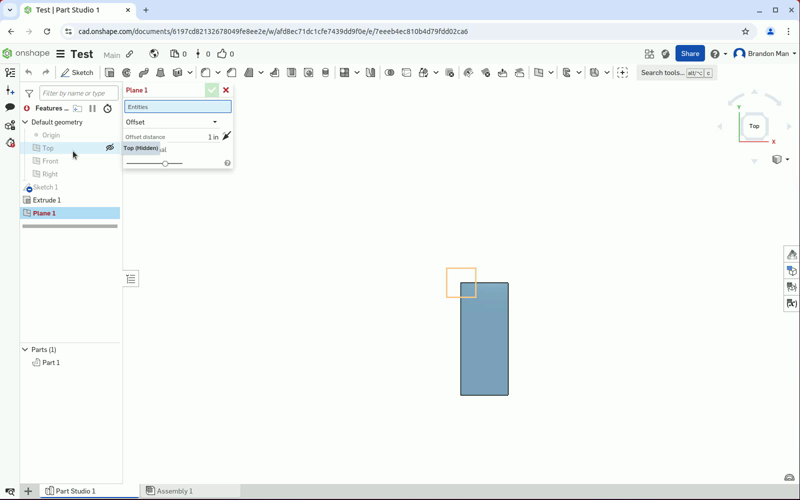
click(73, 150)
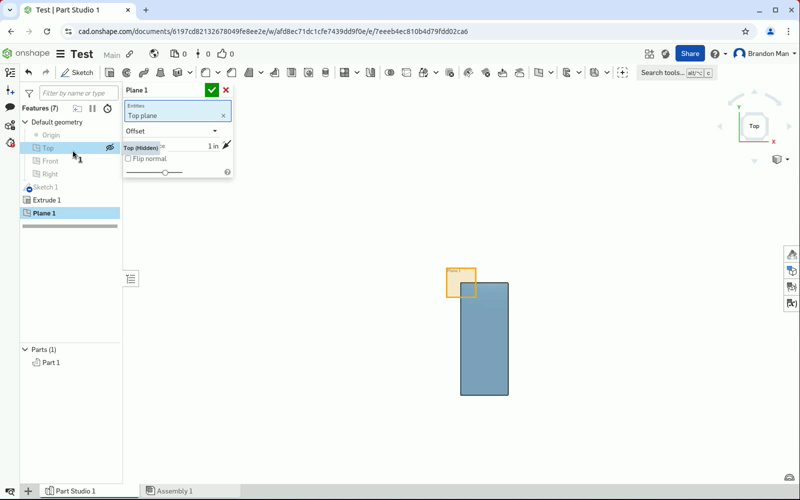
key(tab, 2)
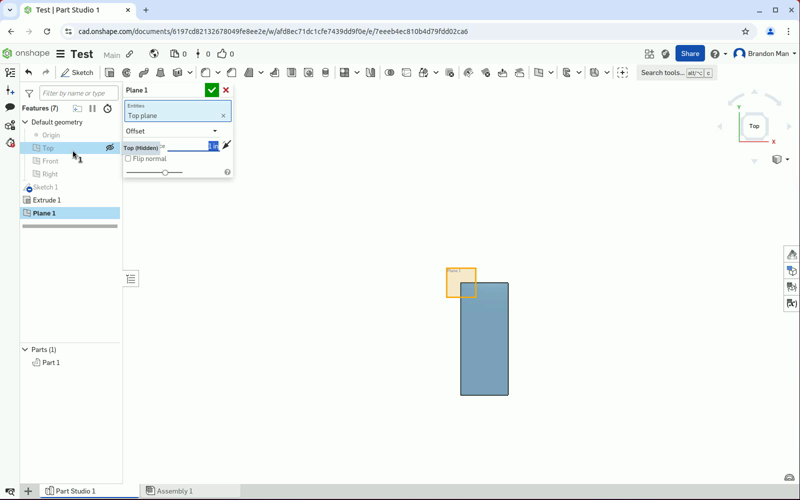
text(15.898)
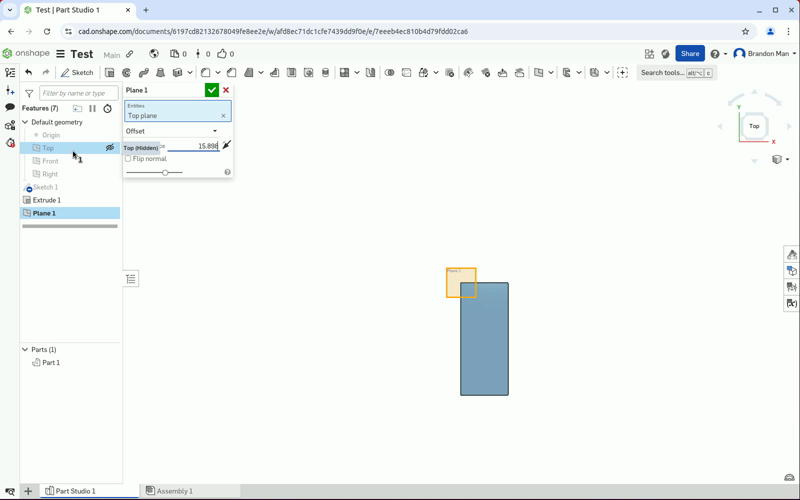
key(enter, 2)
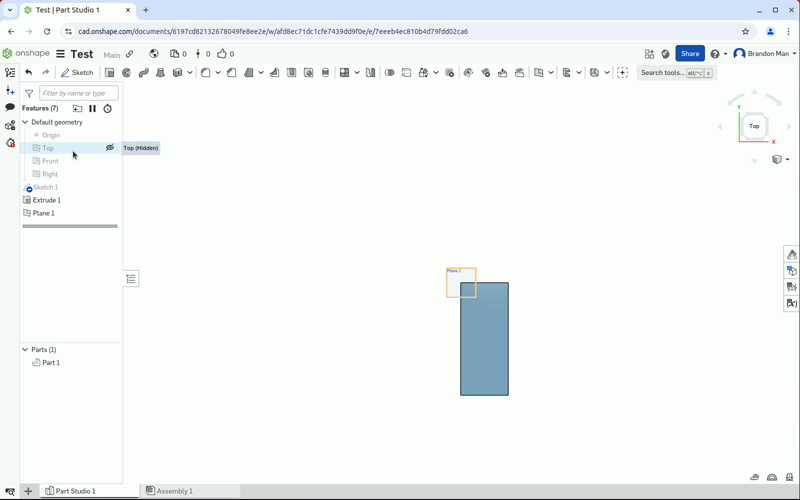
key(shift+s)
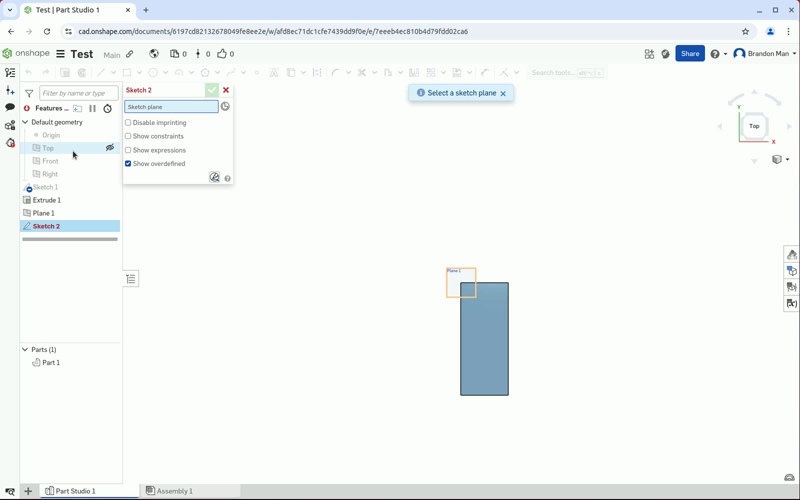
mouse_move(73, 215)
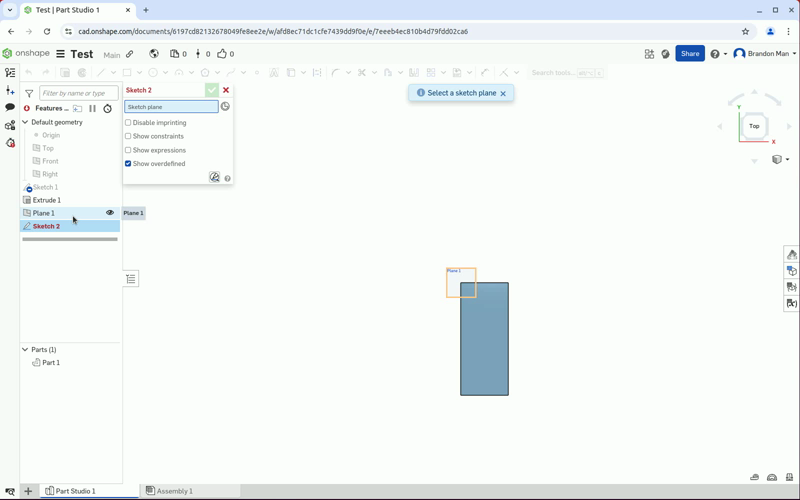
click(73, 215)
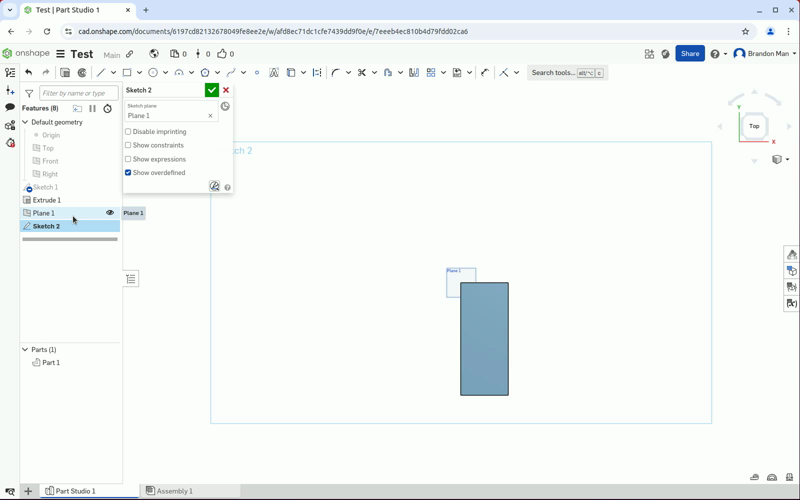
mouse_move(73, 352)
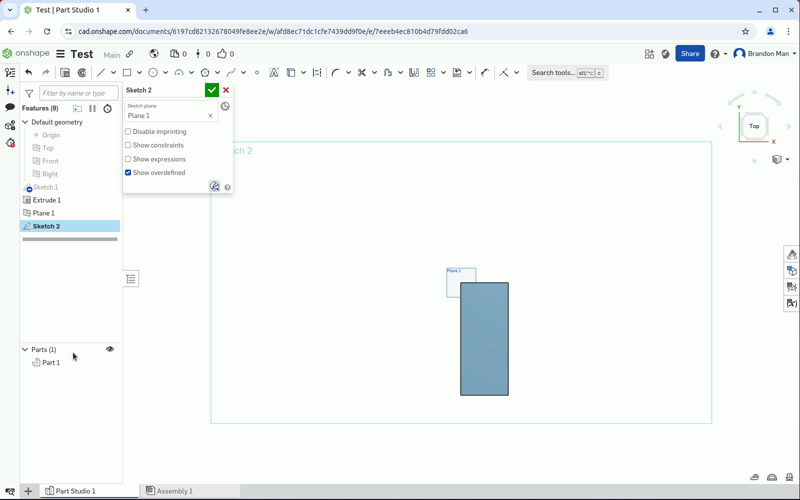
key(y)
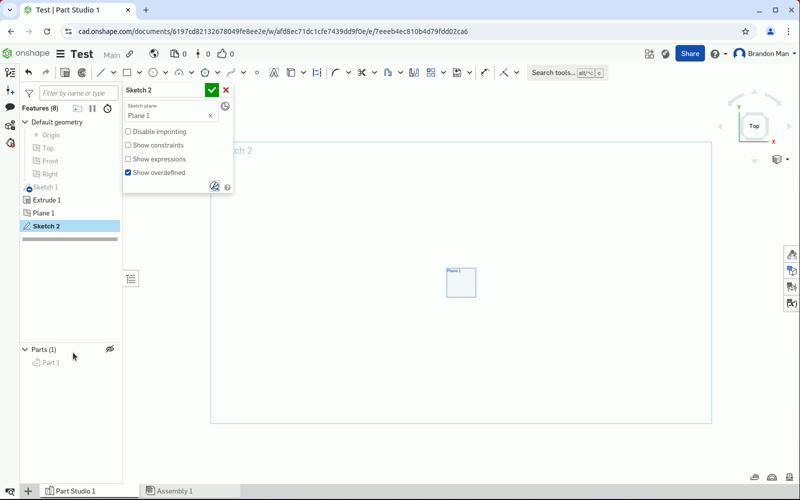
key(l)
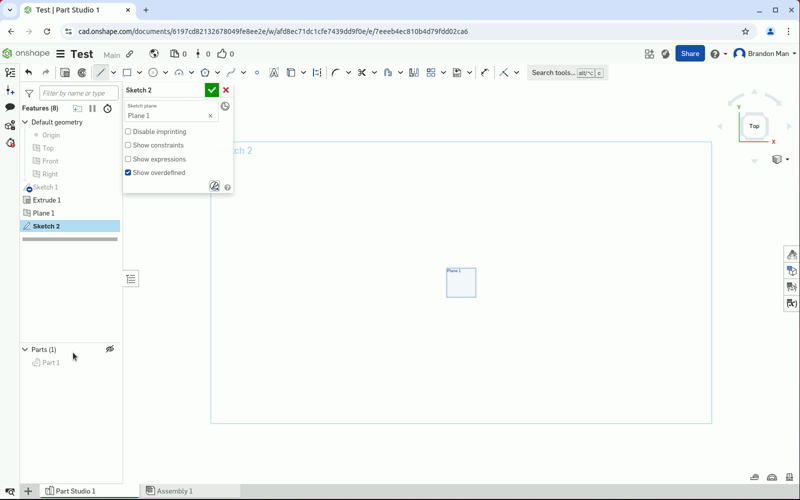
key_down(shift)
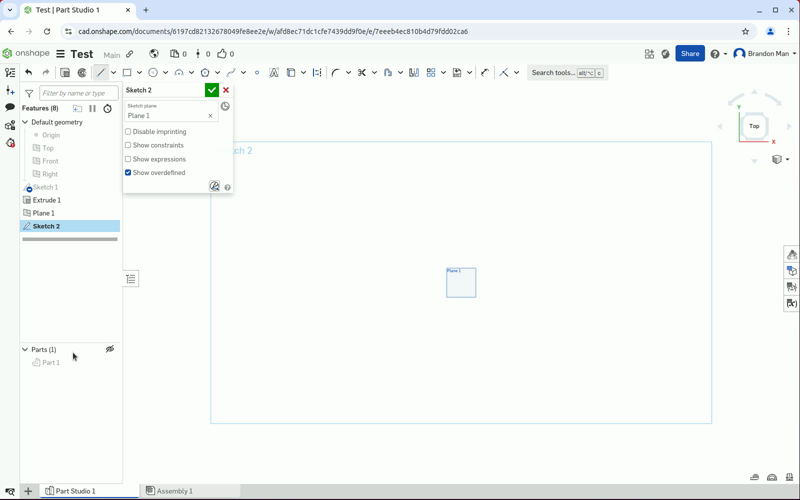
mouse_move(460, 395)
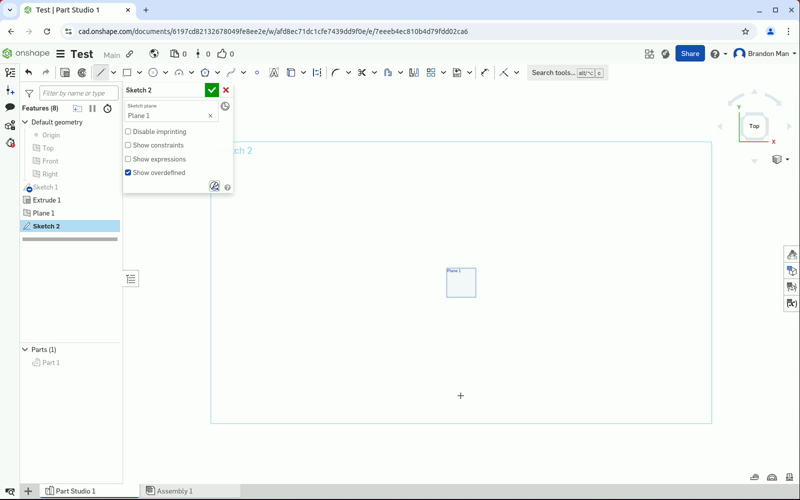
click(460, 395)
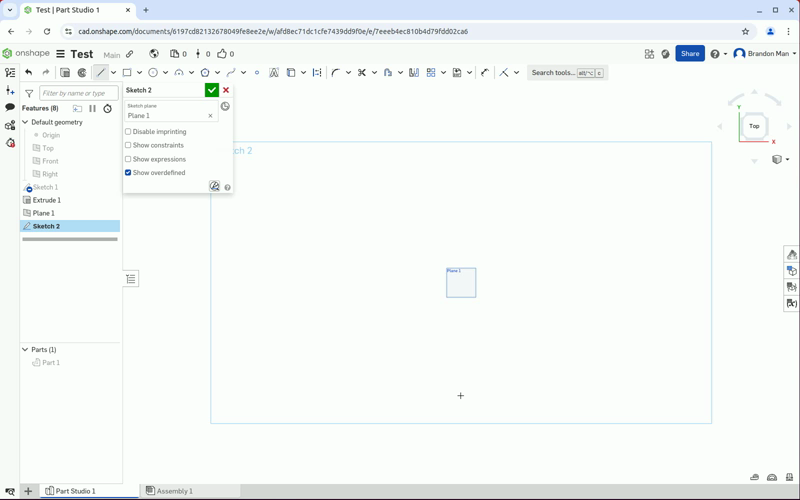
key_up(shift)
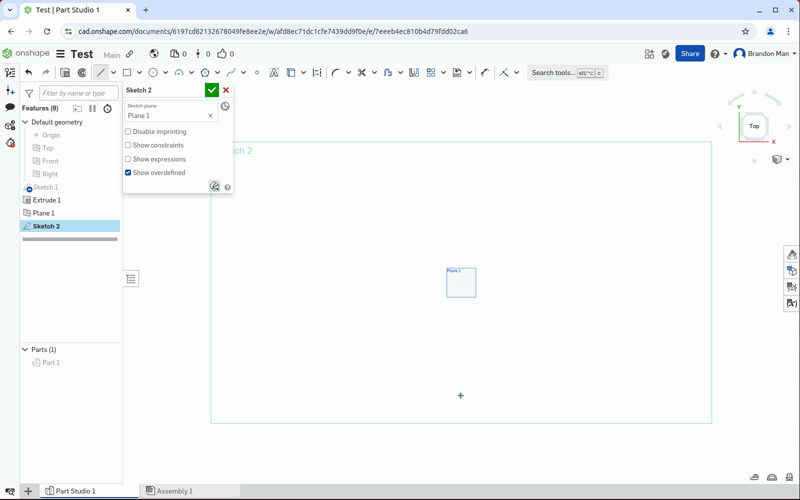
key_down(shift)
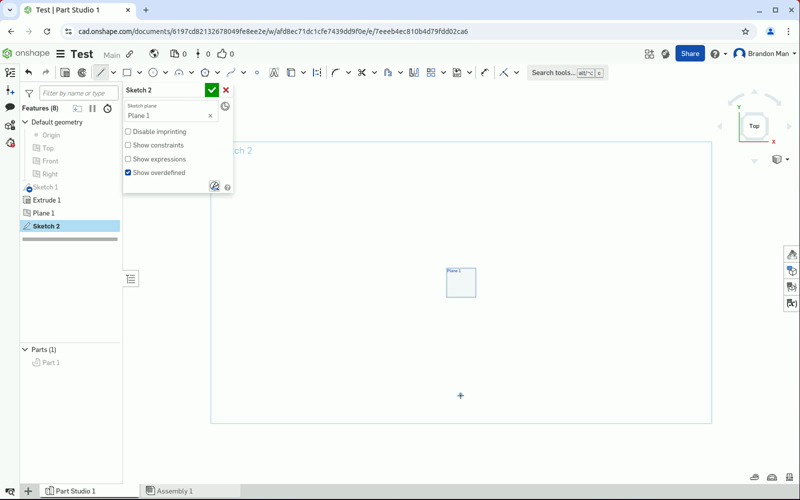
mouse_move(490, 395)
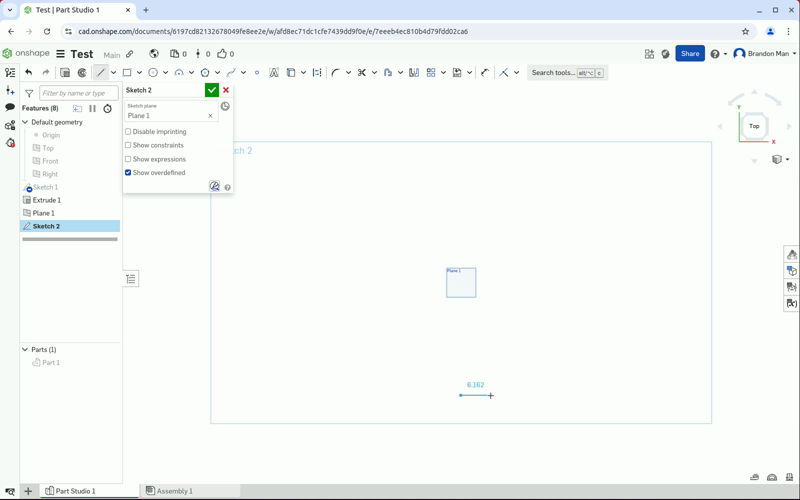
mouse_move(508, 395)
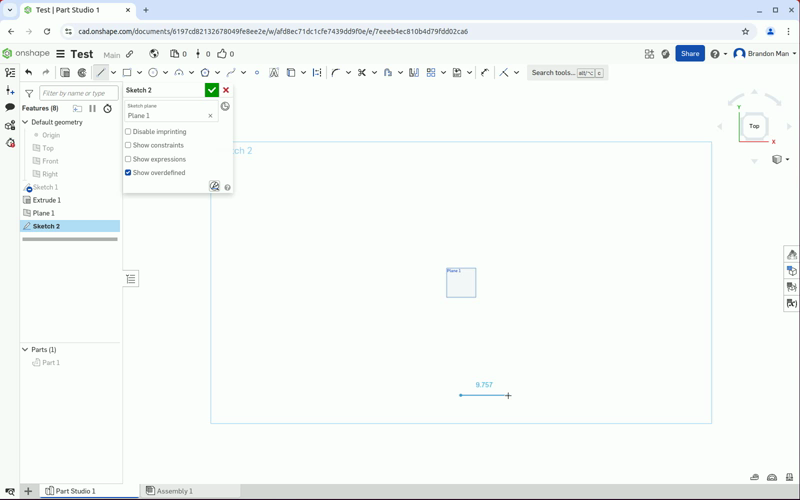
click(508, 395)
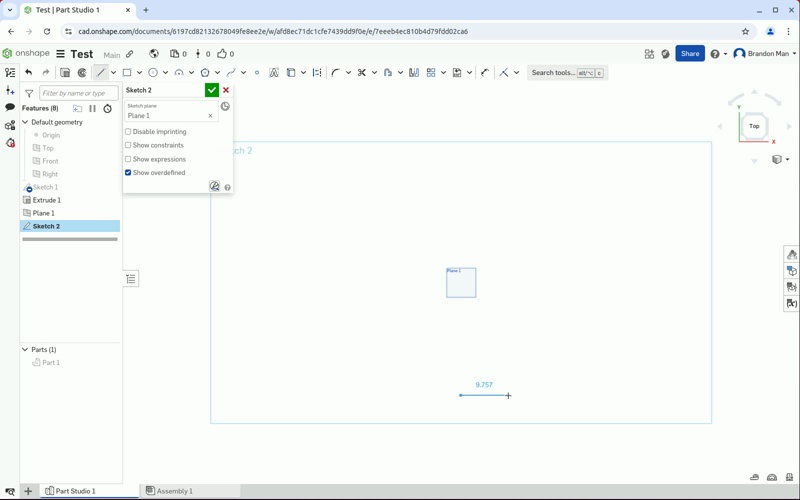
key_up(shift)
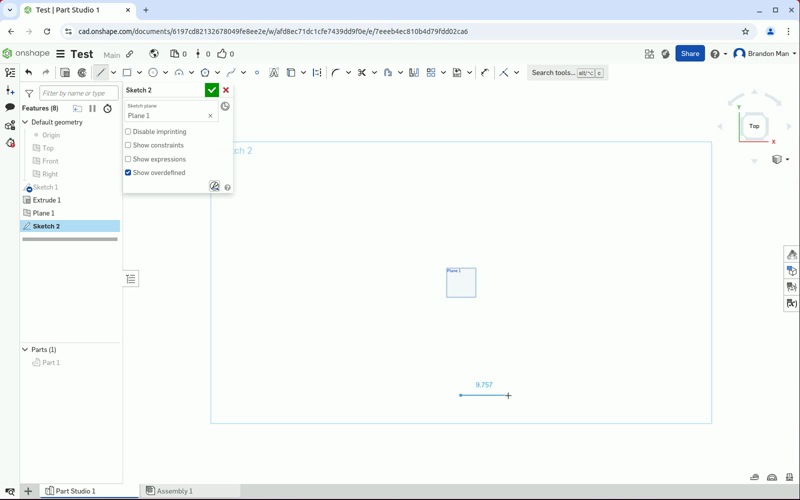
key_down(shift)
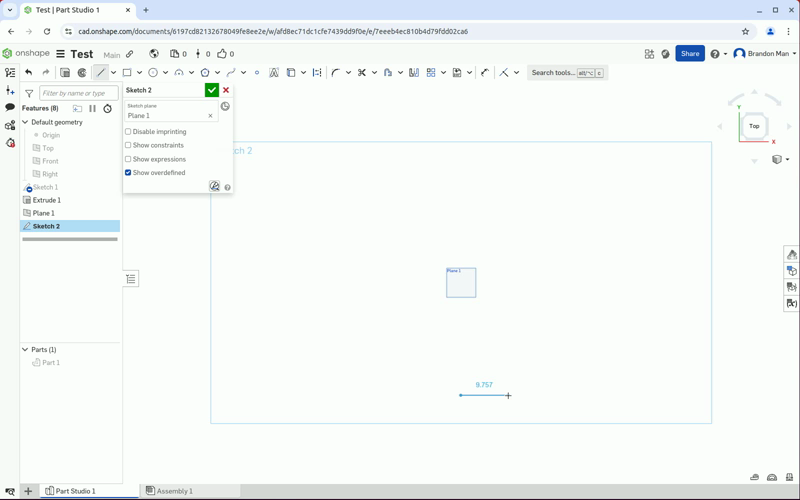
mouse_move(508, 282)
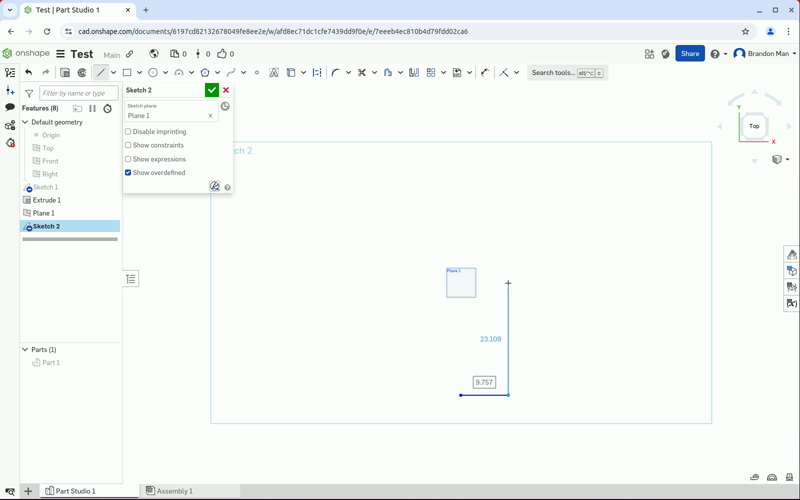
click(508, 282)
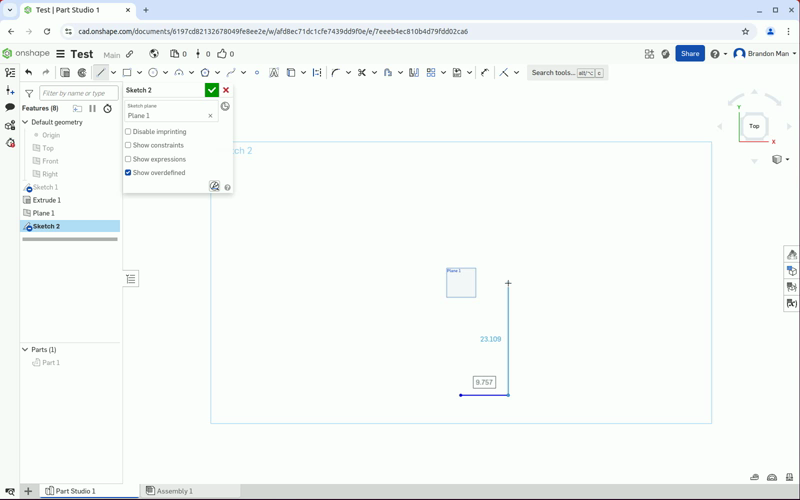
key_up(shift)
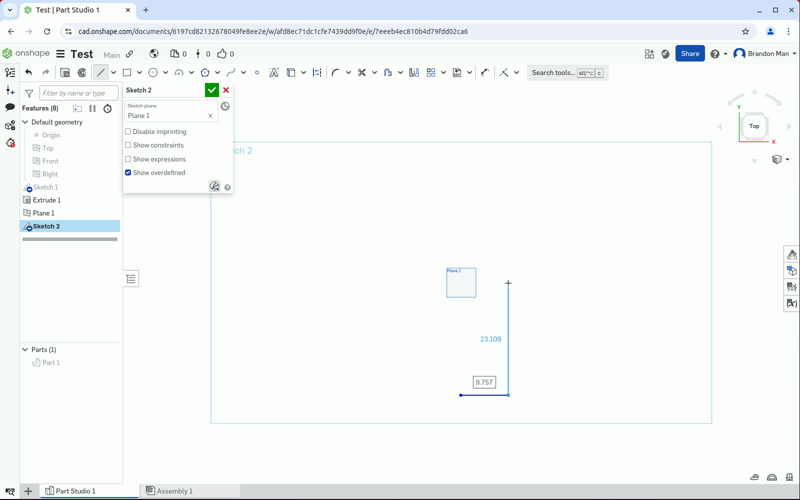
key_down(shift)
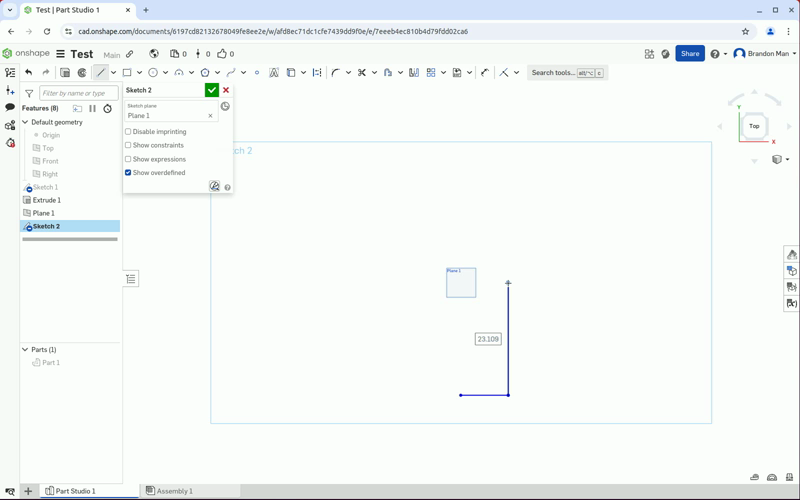
mouse_move(460, 395)
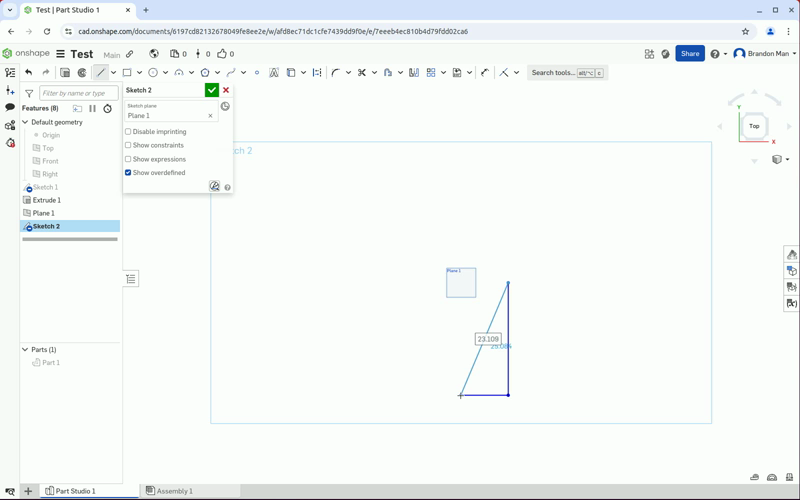
key_up(shift)
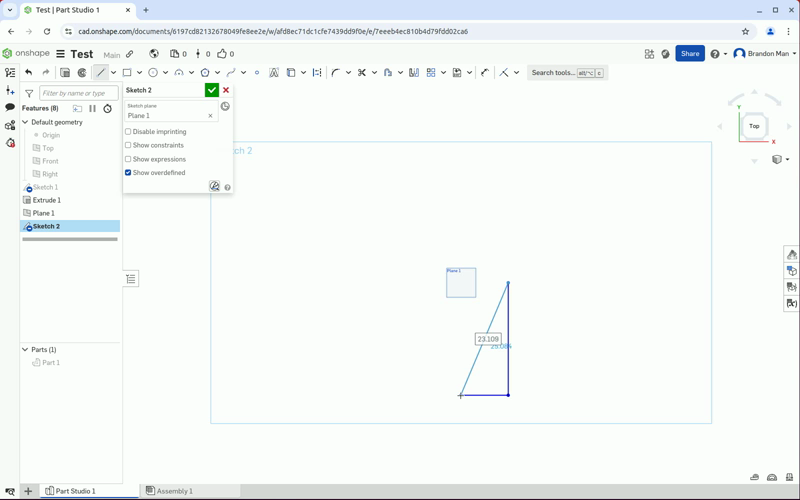
click(460, 395)
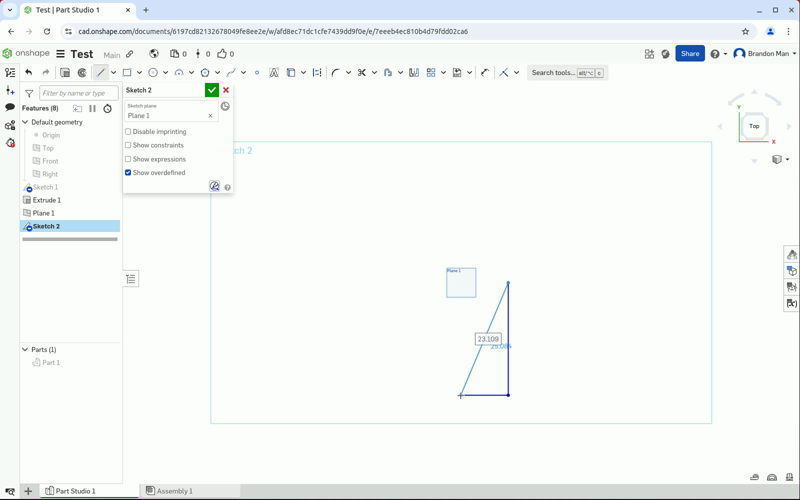
key(esc)
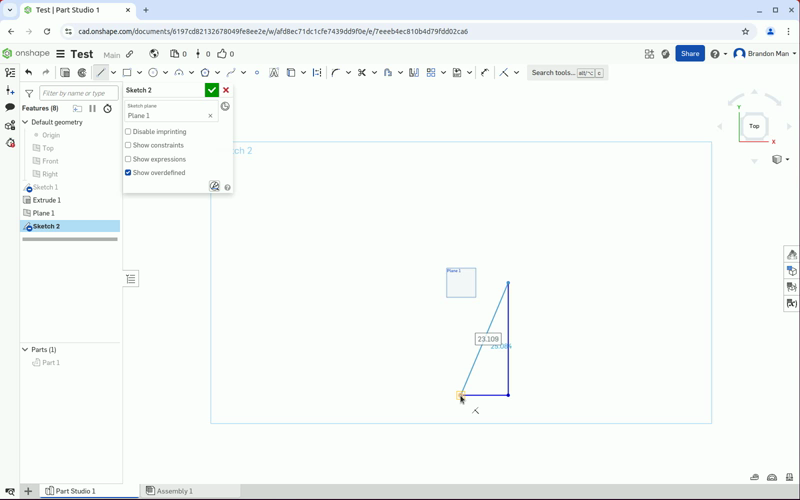
mouse_move(500, 329)
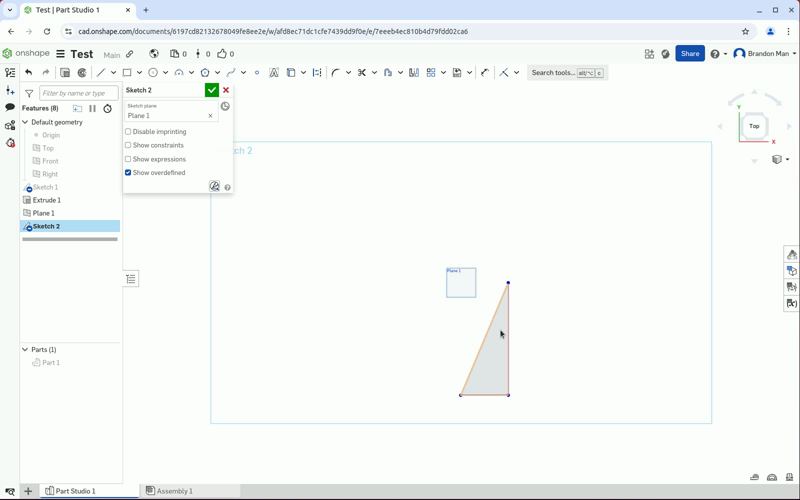
click(500, 329)
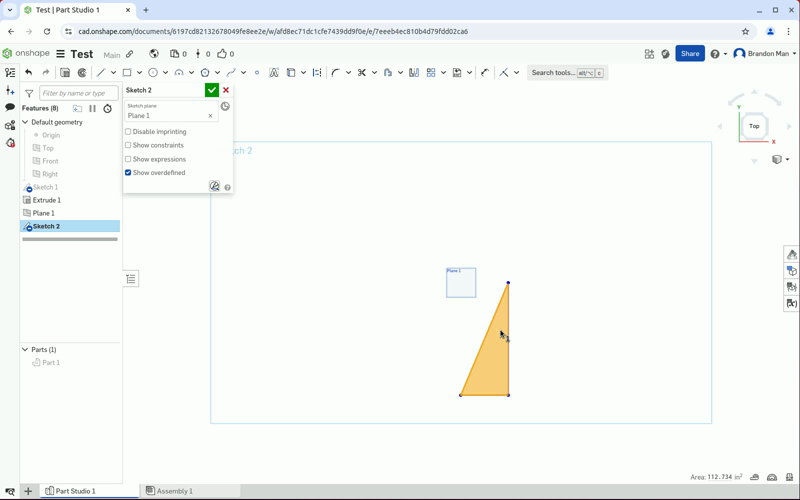
mouse_move(73, 352)
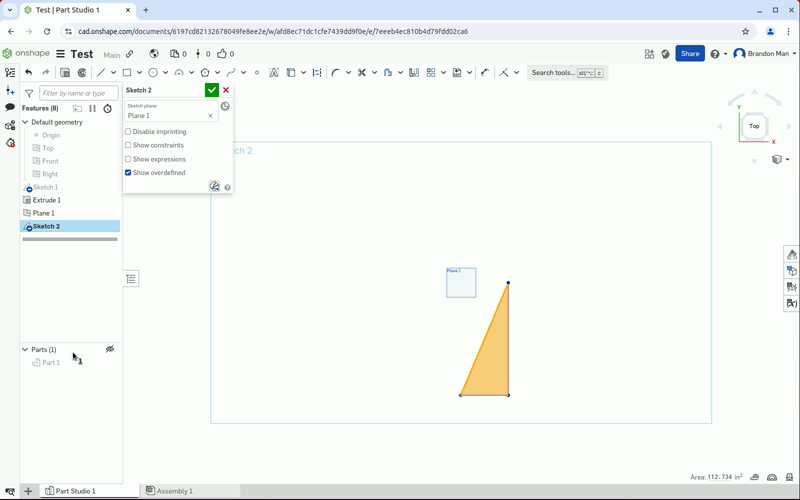
key(shift+y)
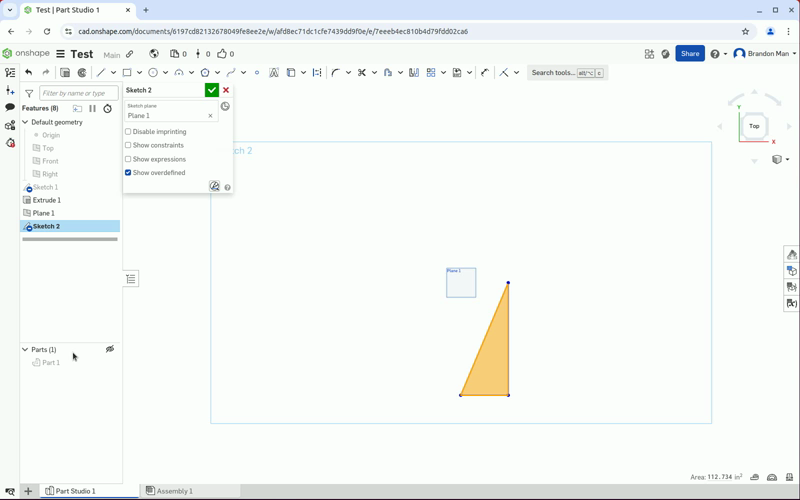
key(shift+e)
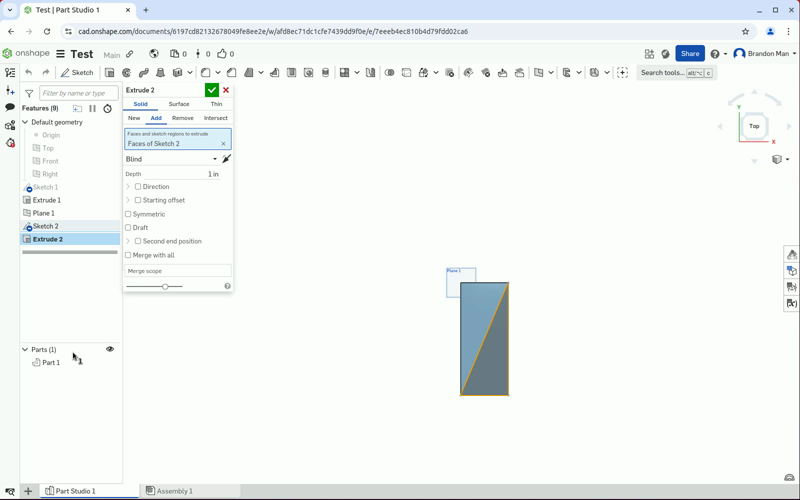
mouse_move(143, 106)
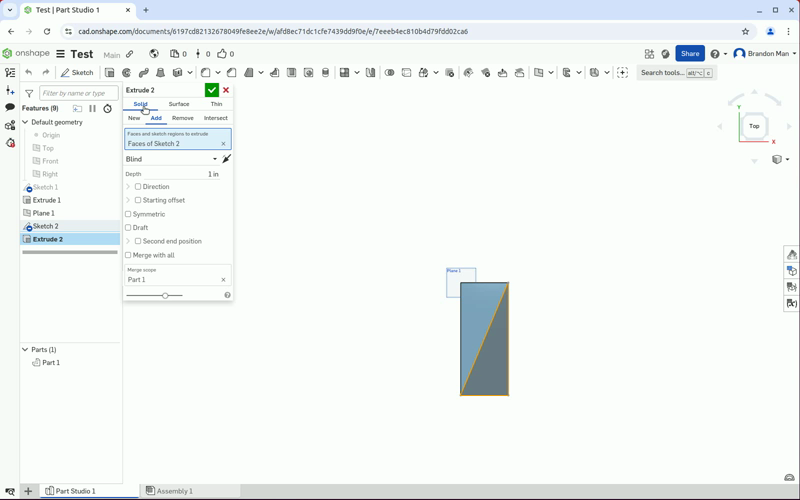
click(143, 106)
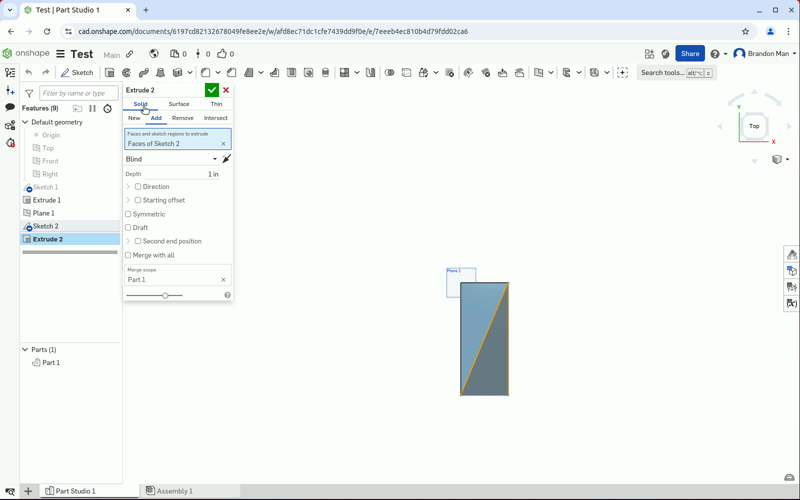
mouse_move(186, 120)
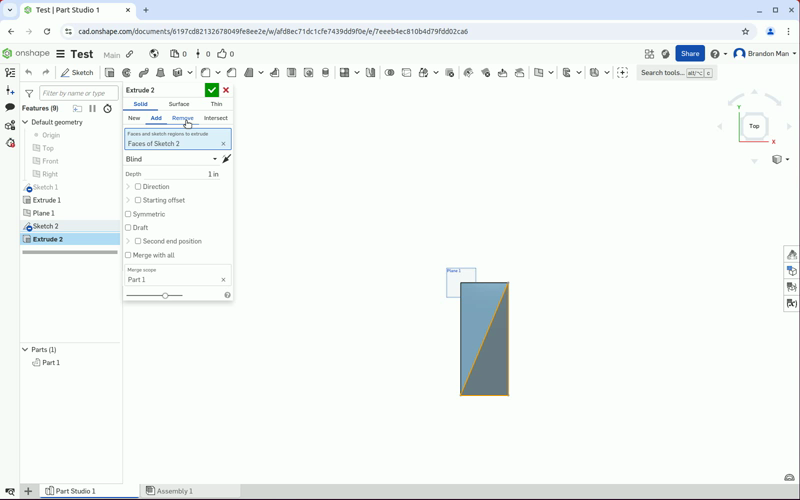
click(186, 120)
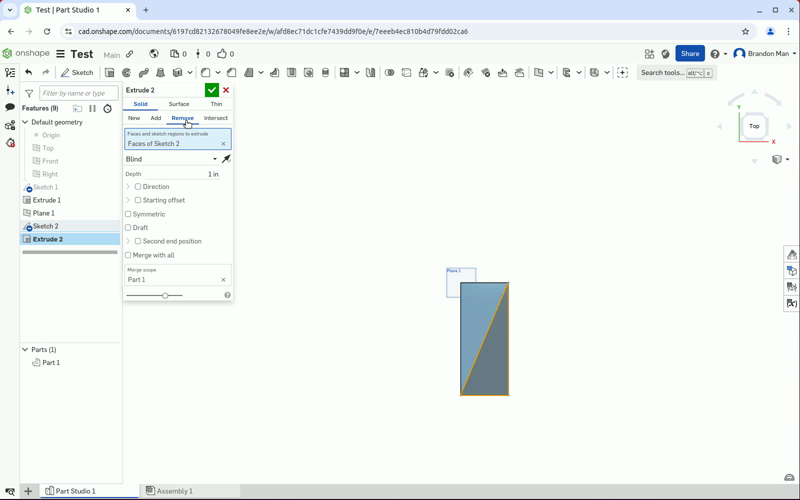
key(tab, 4)
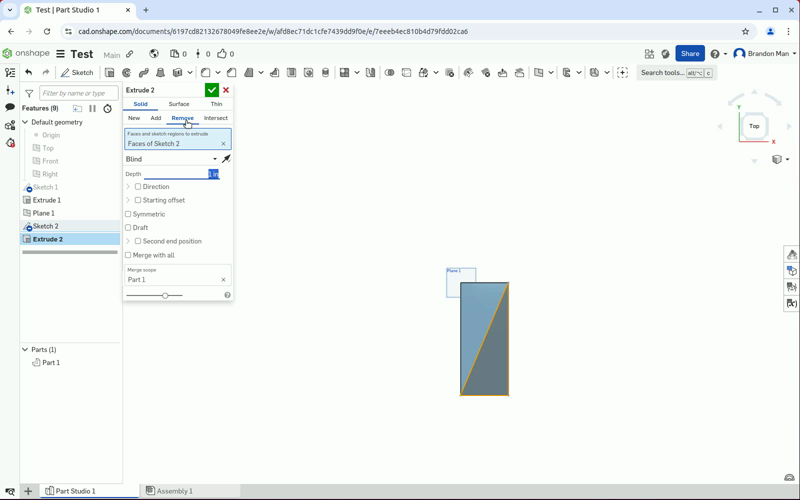
text(5.777)
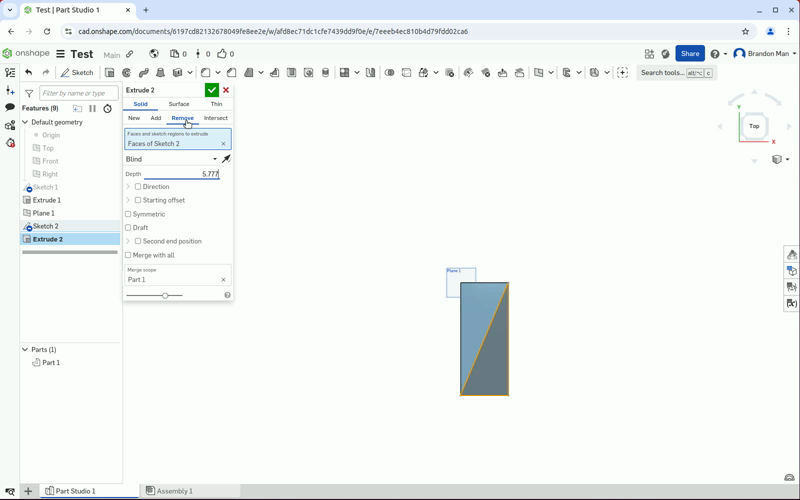
key(tab, 6)
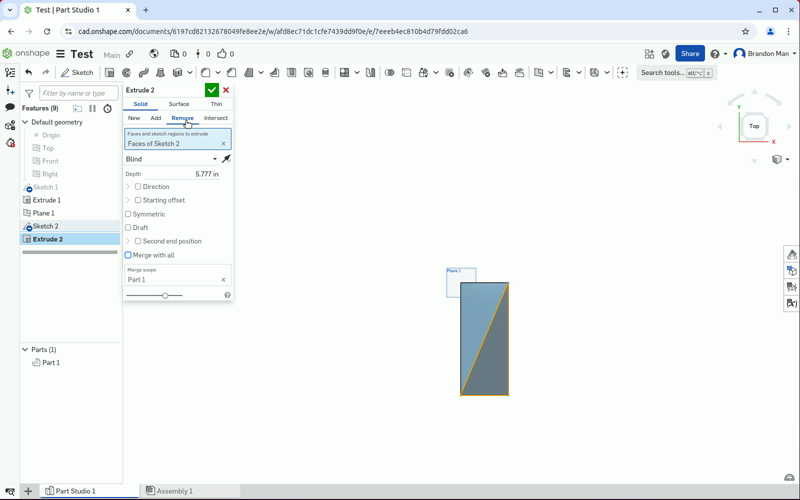
key(space)
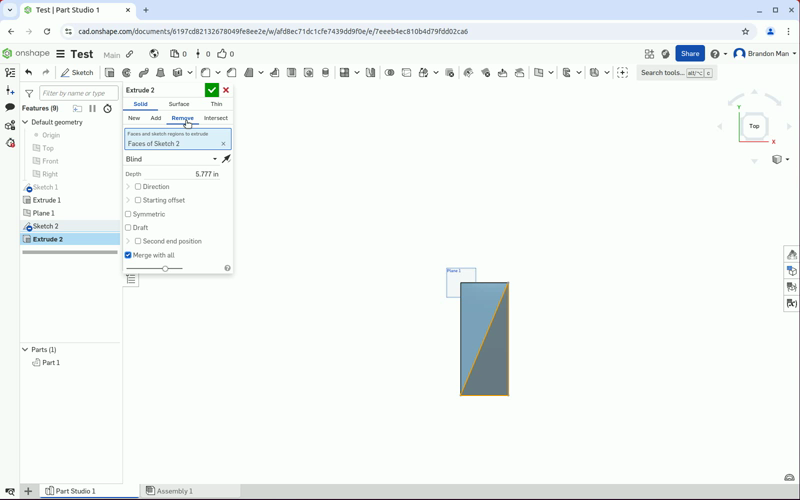
key(enter)
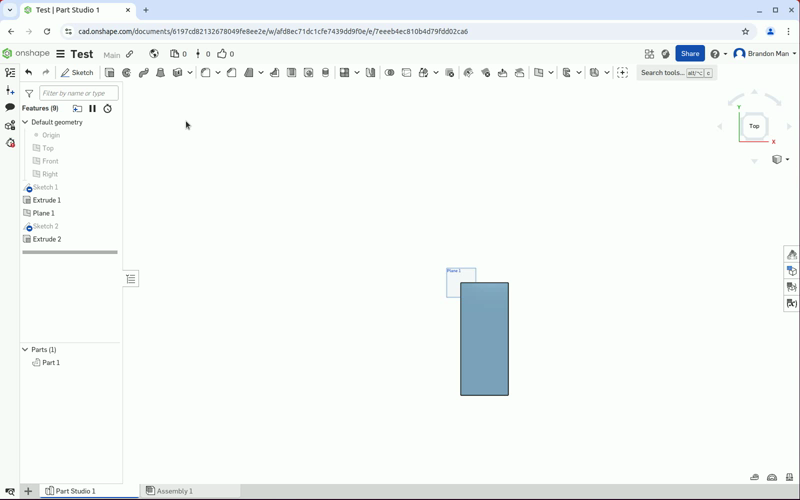
key(shift+h)
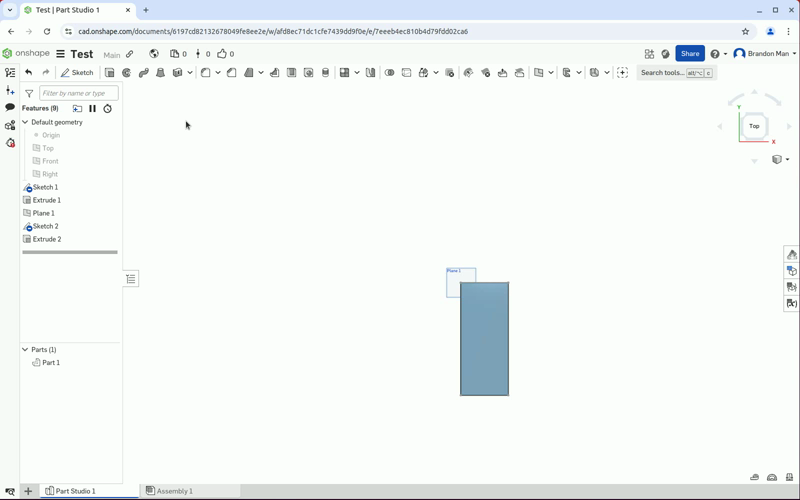
key(shift+h)
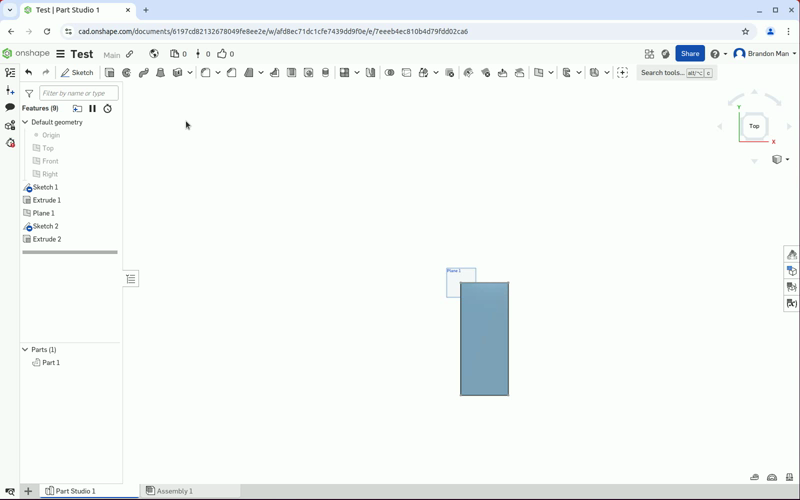
key(shift+7)
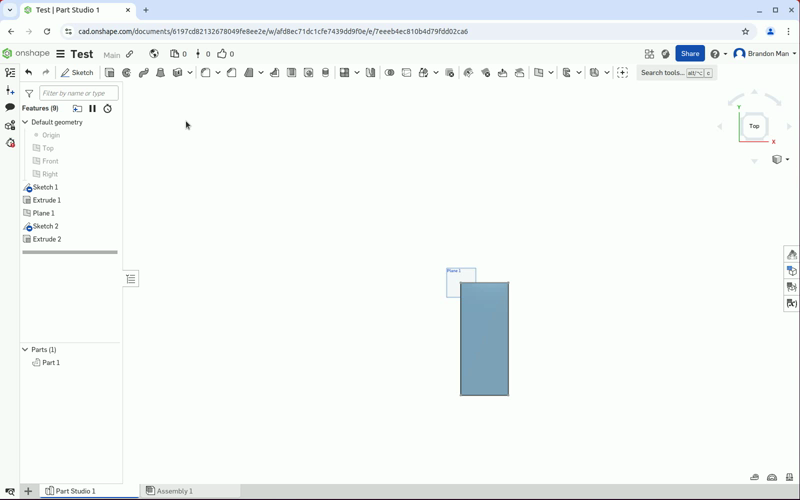
key(up, 3)
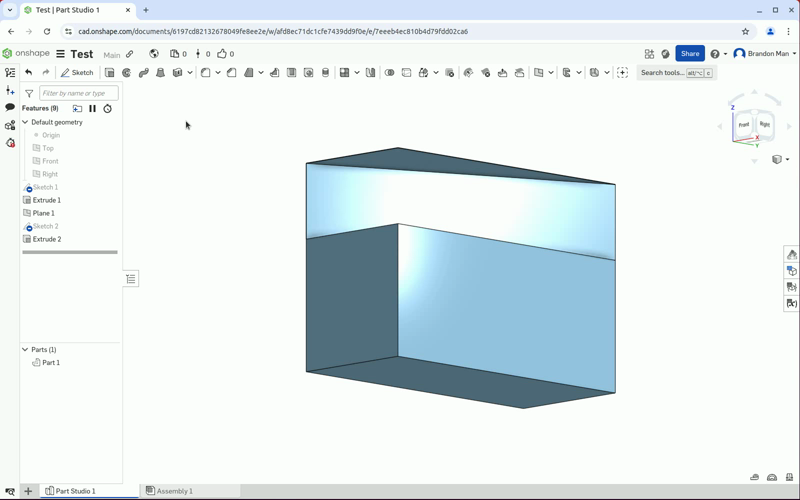
key(left, 3)
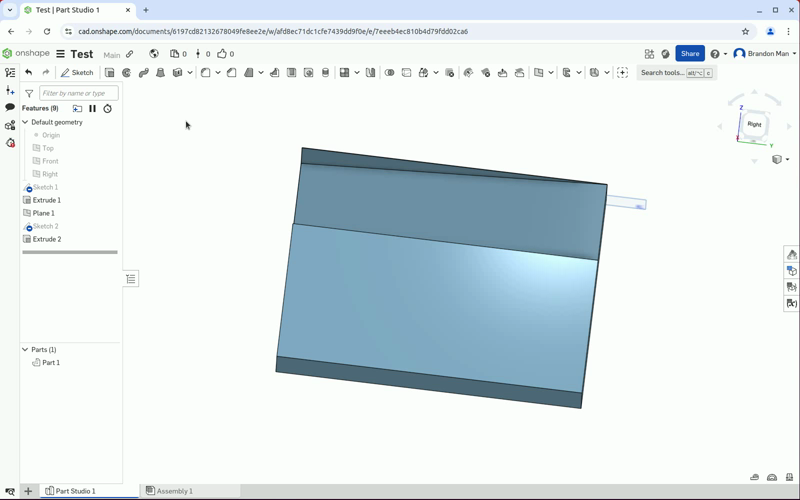
key(right, 3)
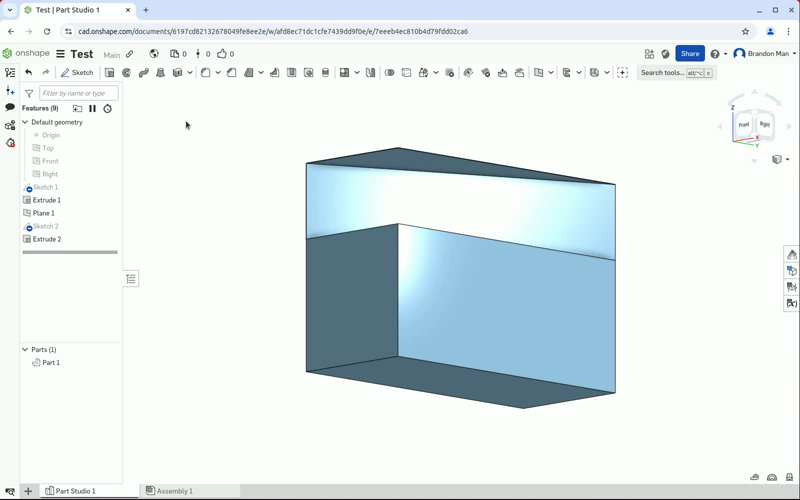
key(down, 3)
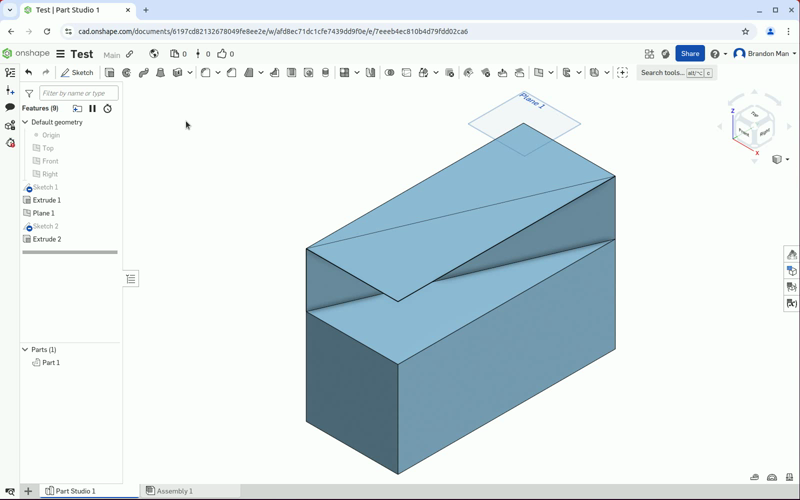
mouse_move(73, 189)
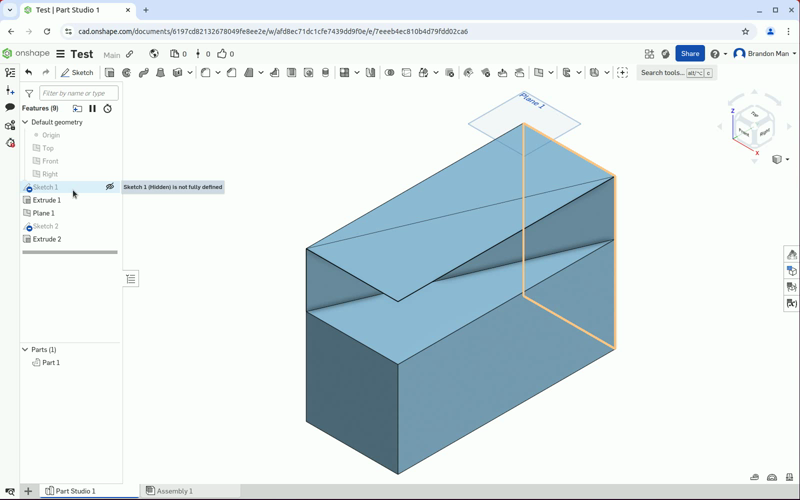
click(73, 189)